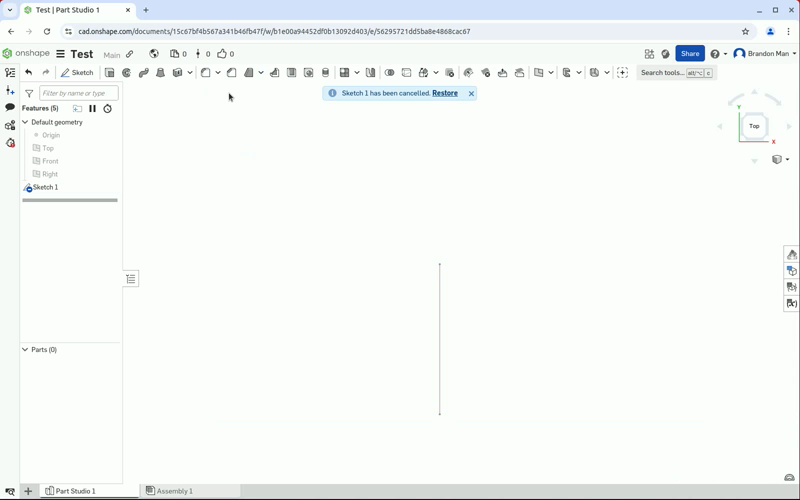
key(shift+h)
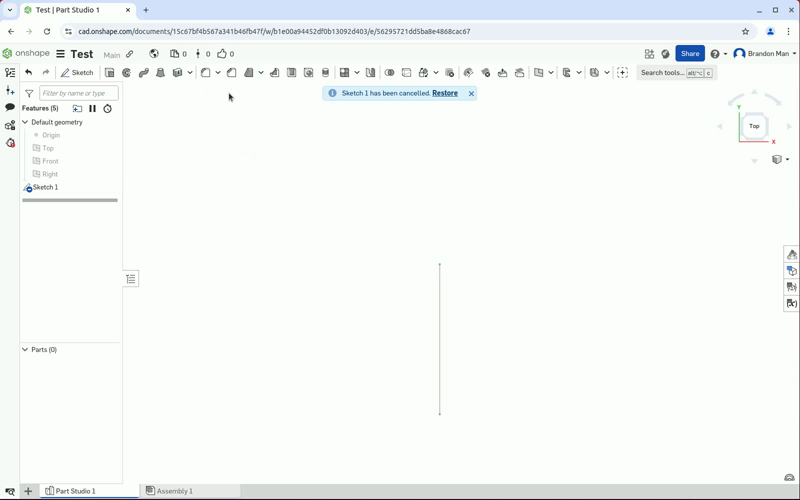
key(shift+s)
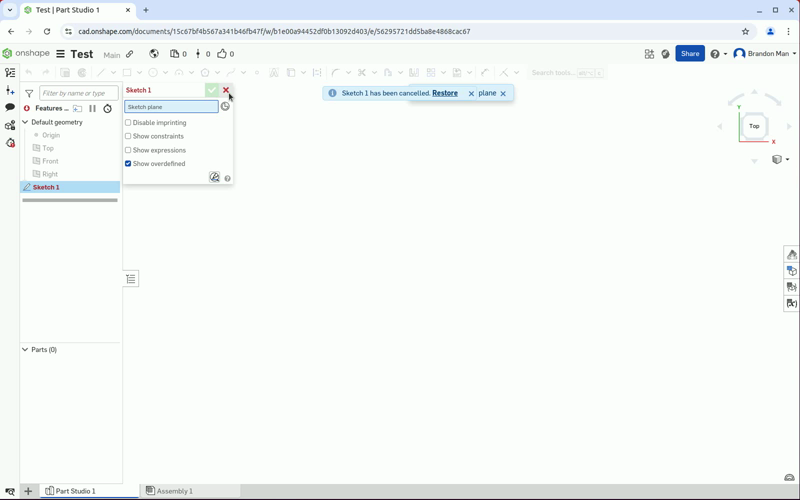
mouse_move(73, 150)
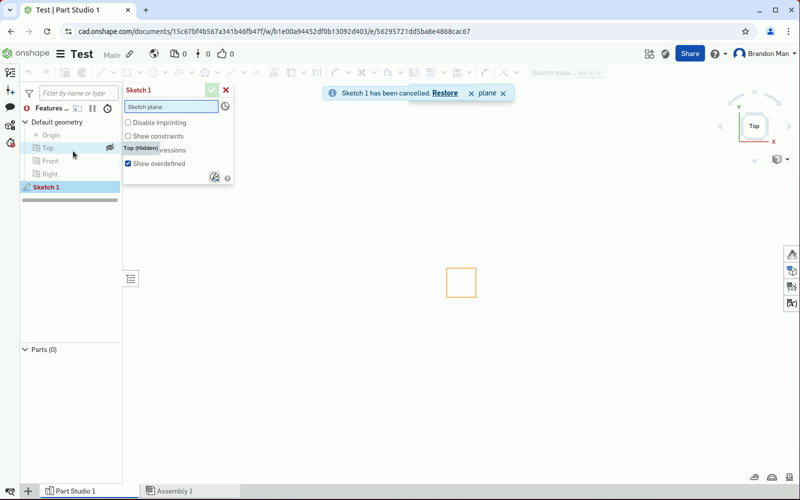
click(73, 150)
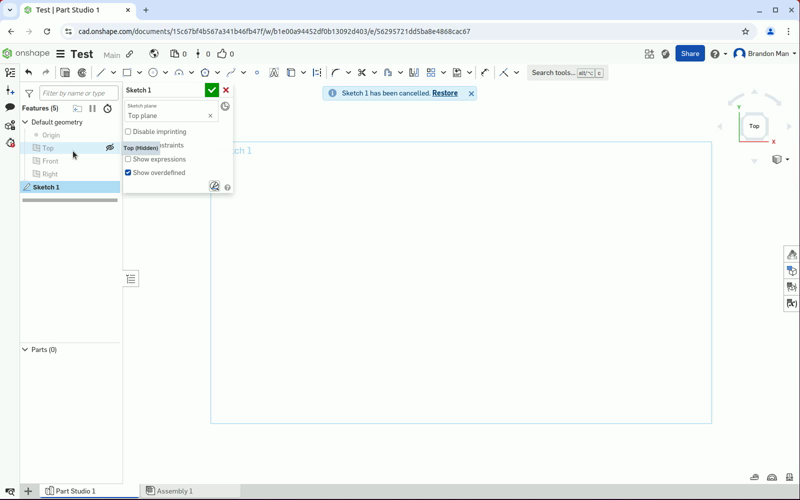
mouse_move(73, 352)
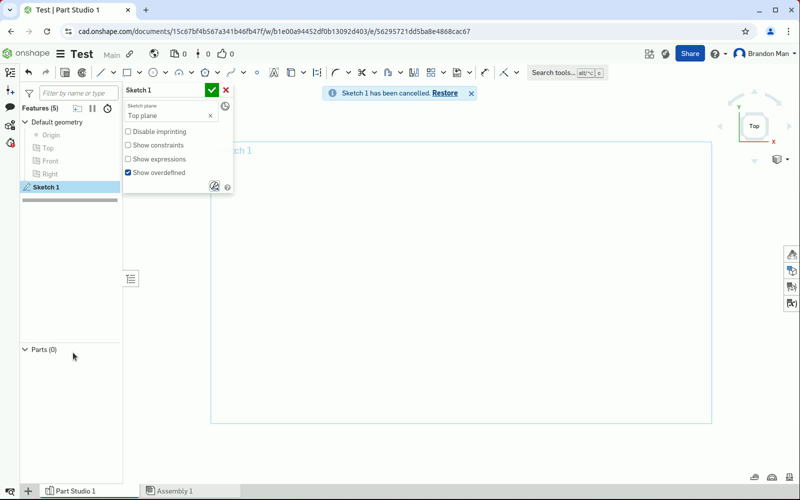
key(y)
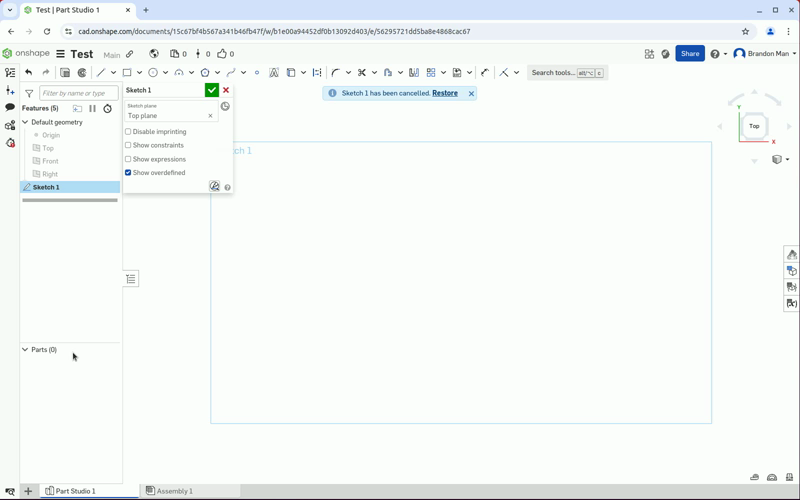
key(l)
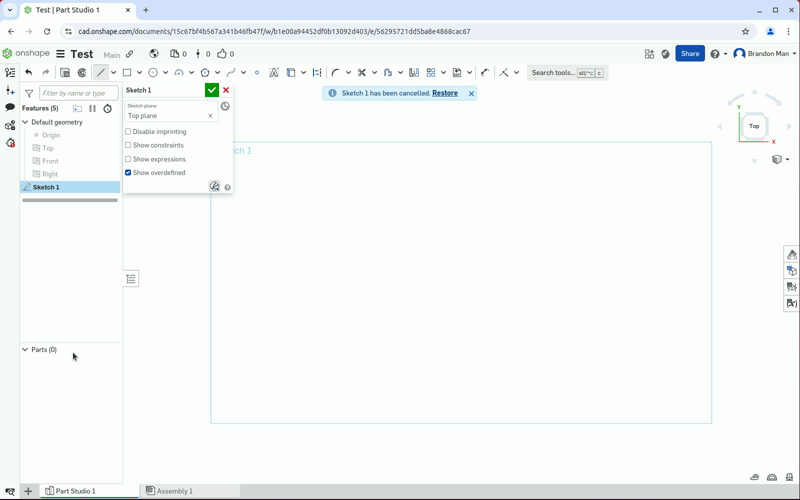
key_down(shift)
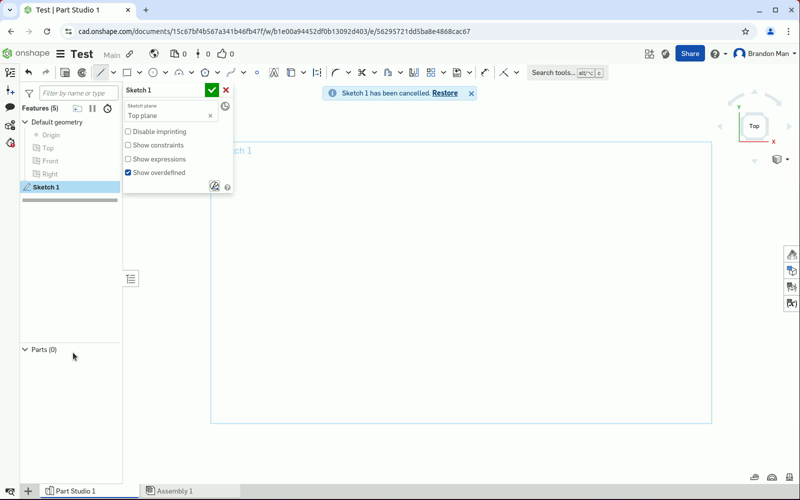
mouse_move(351, 304)
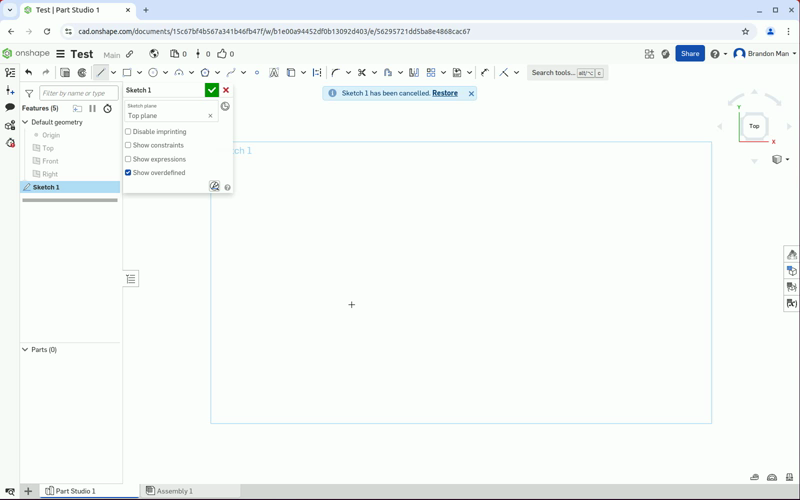
click(351, 304)
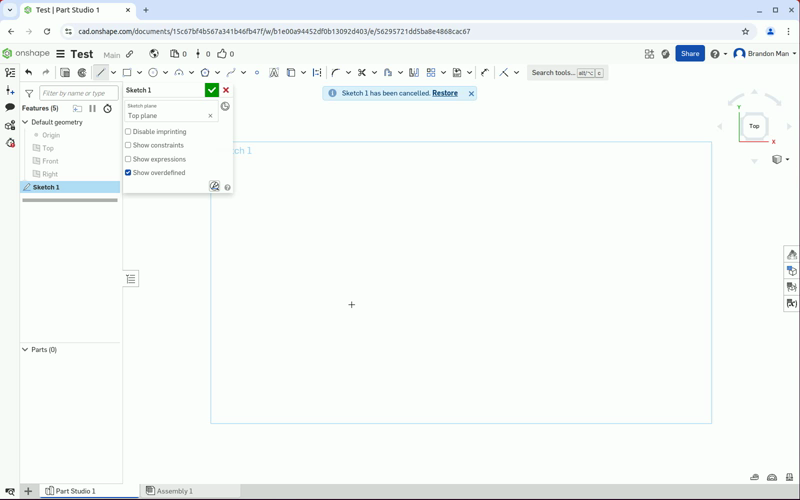
key_up(shift)
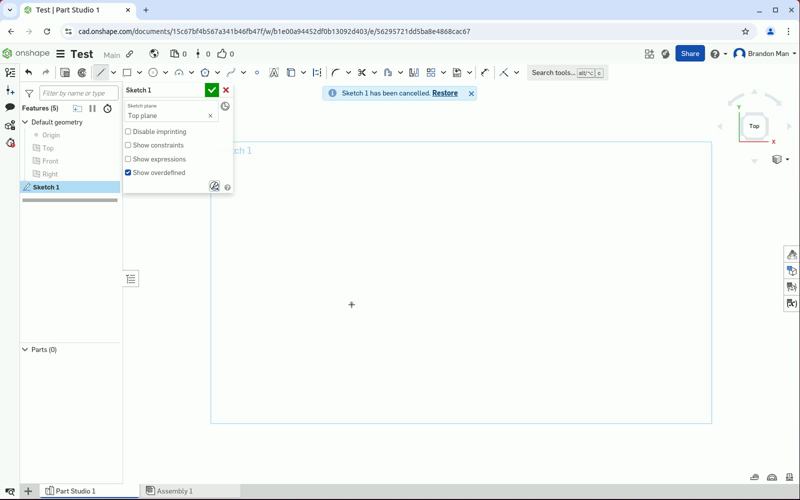
key_down(shift)
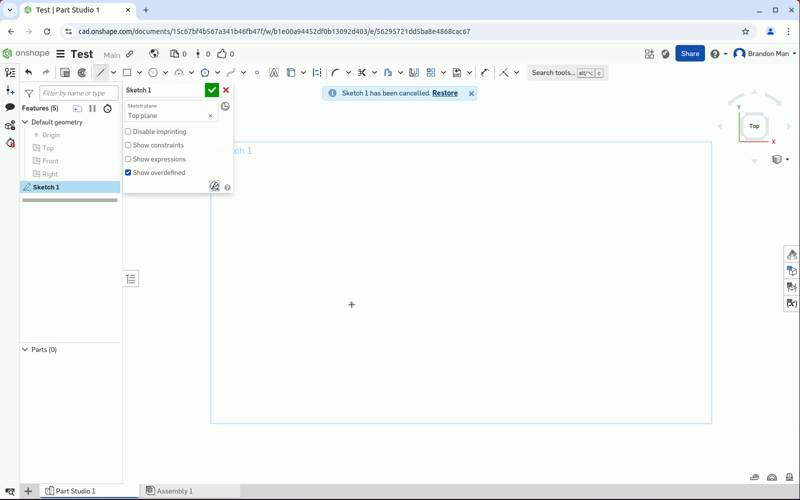
mouse_move(567, 304)
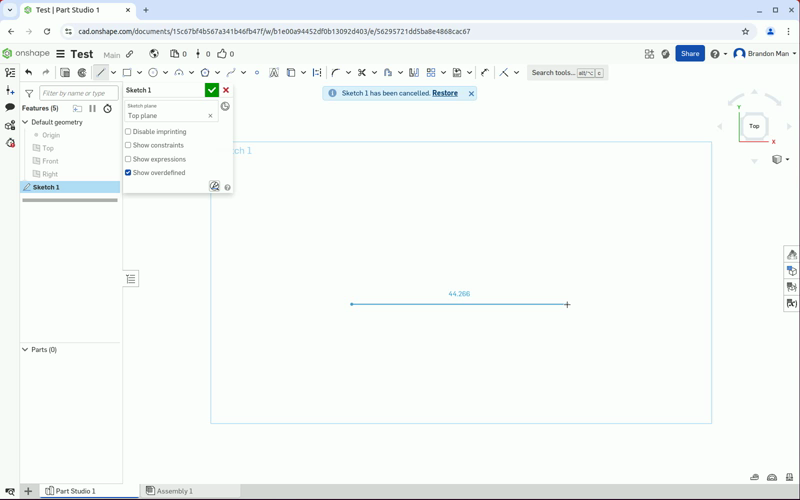
click(567, 304)
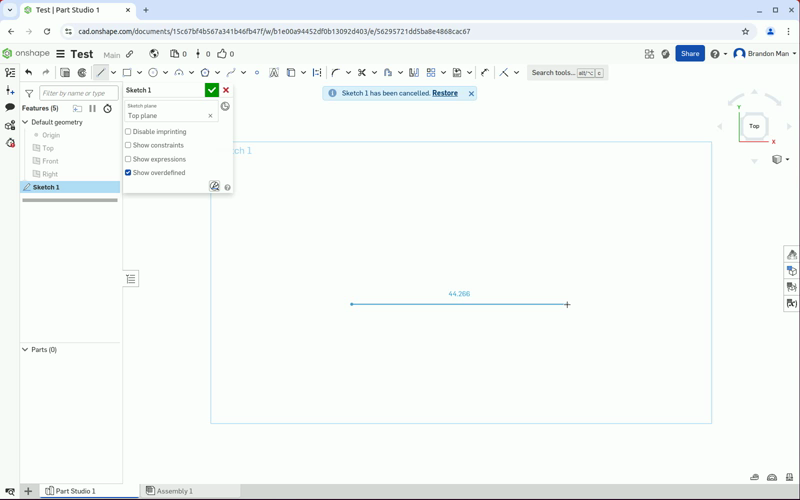
key_up(shift)
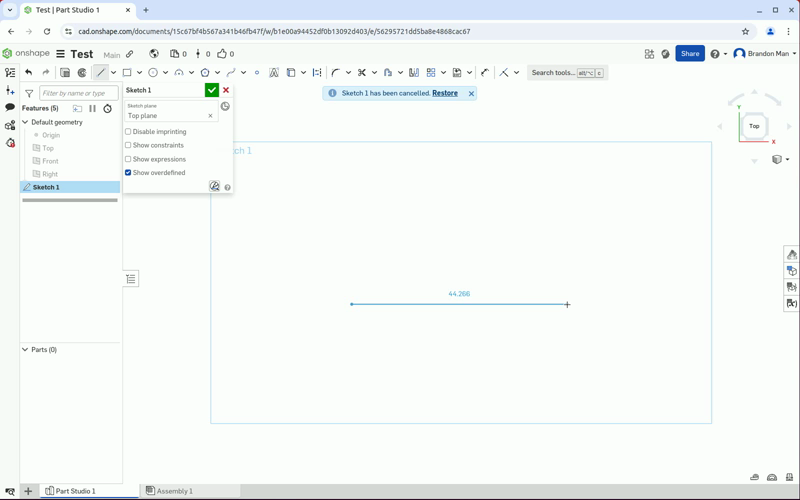
key_down(shift)
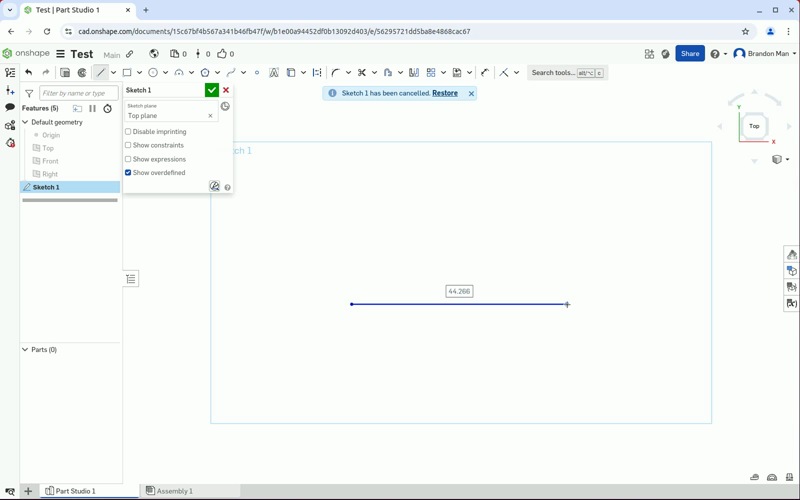
mouse_move(567, 240)
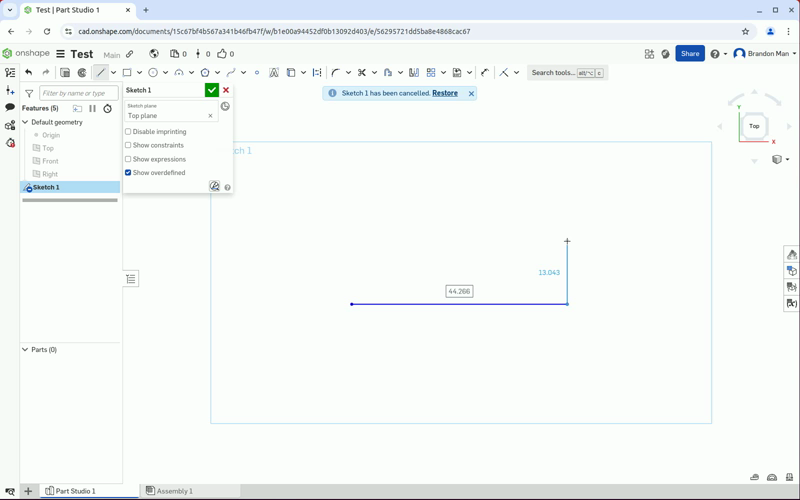
click(567, 240)
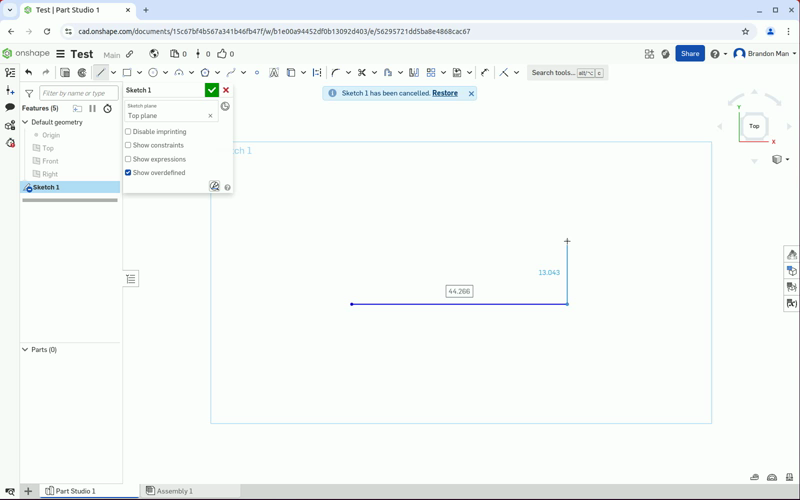
key_up(shift)
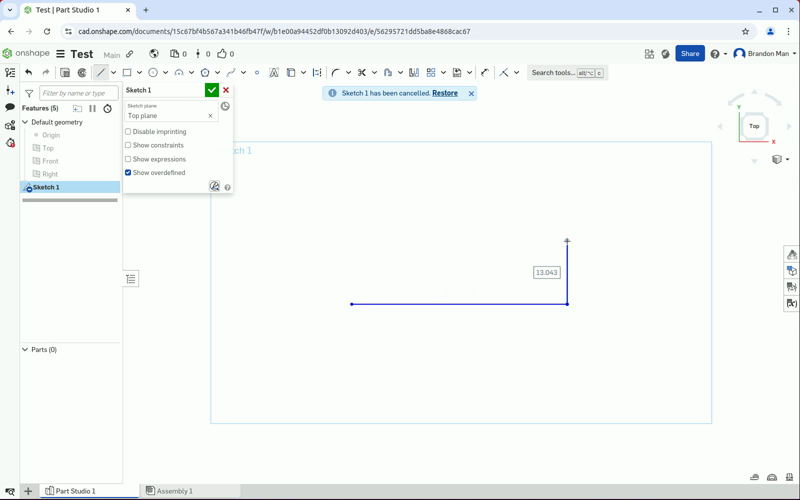
key_down(shift)
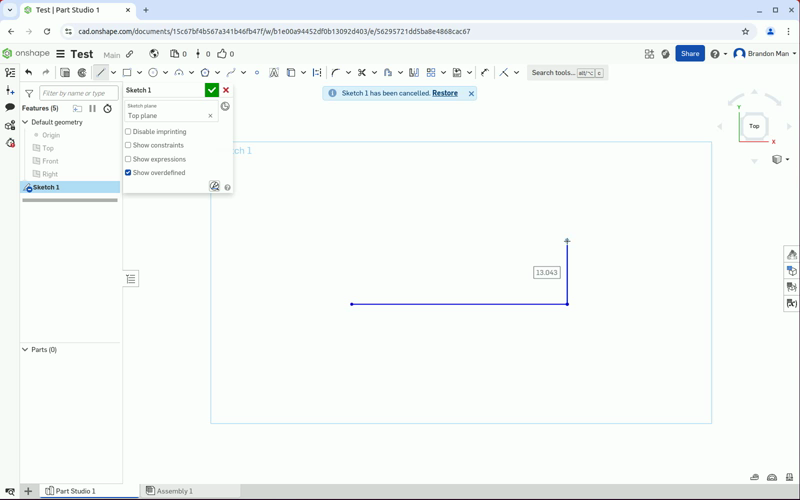
mouse_move(499, 240)
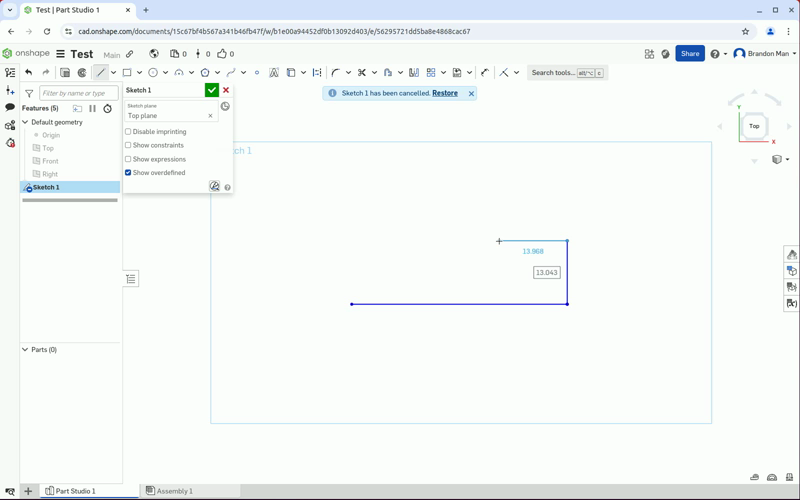
click(499, 240)
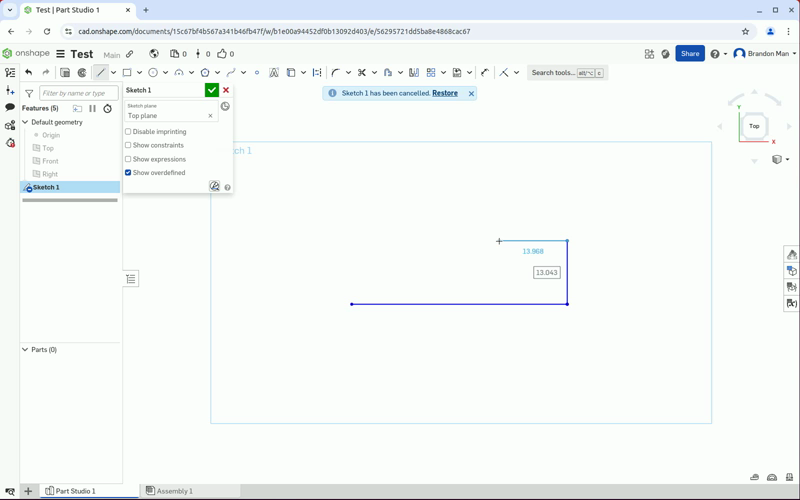
key_up(shift)
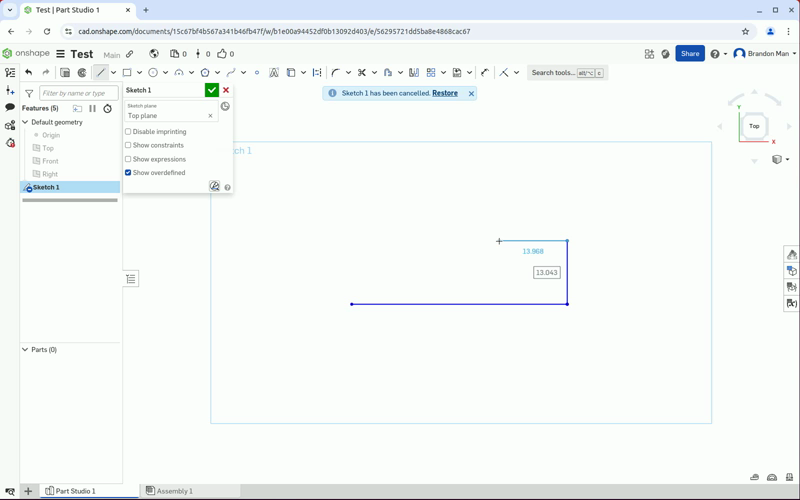
key(esc)
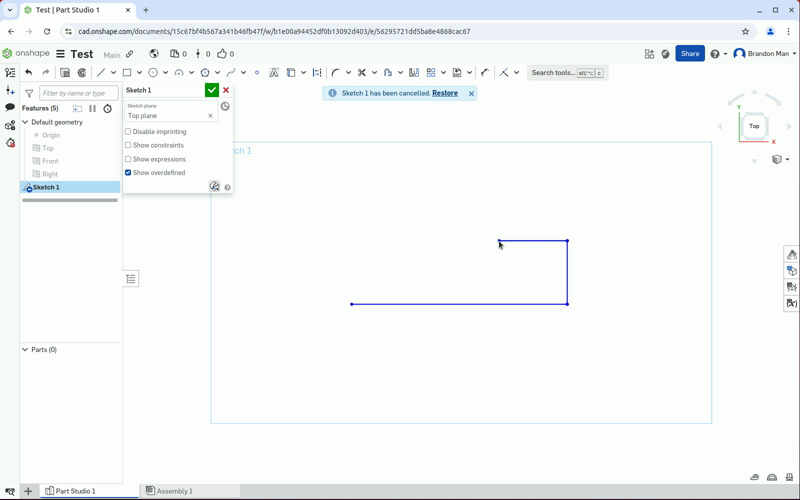
key(a)
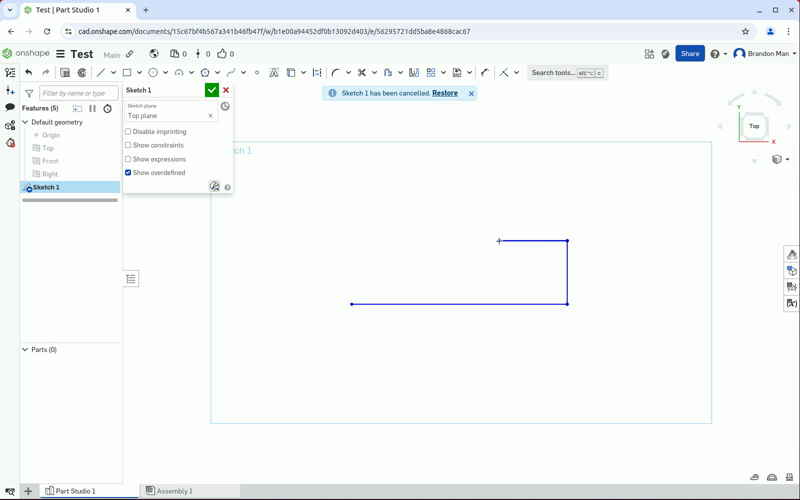
mouse_move(499, 240)
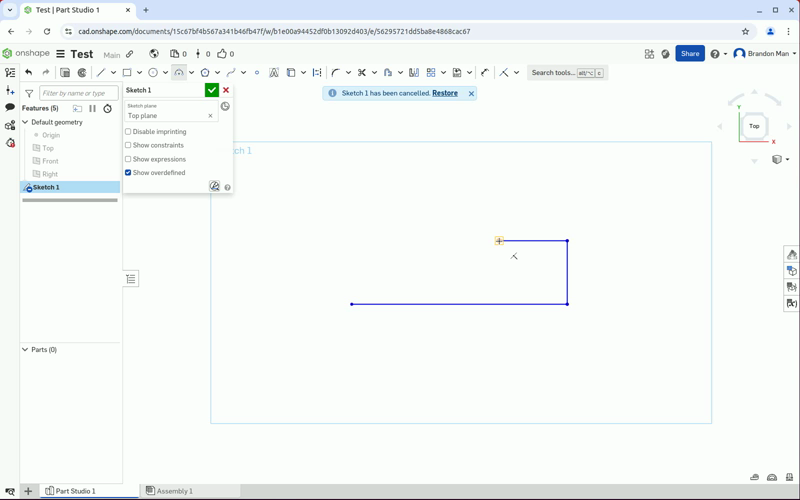
click(499, 240)
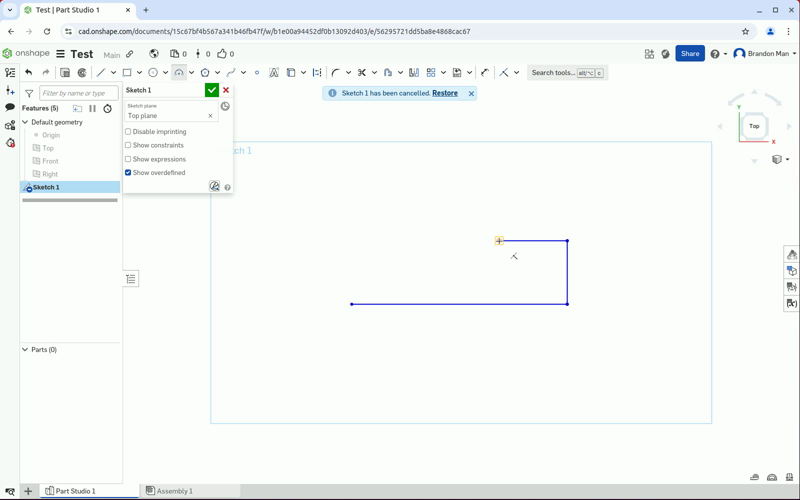
key_down(shift)
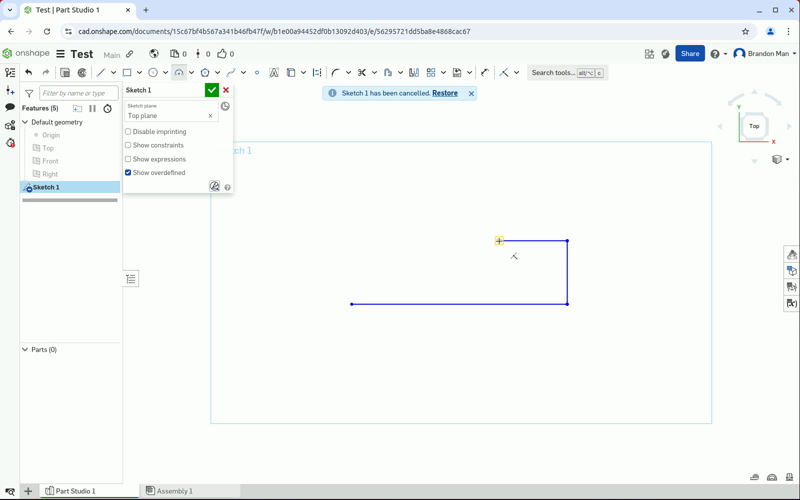
mouse_move(460, 247)
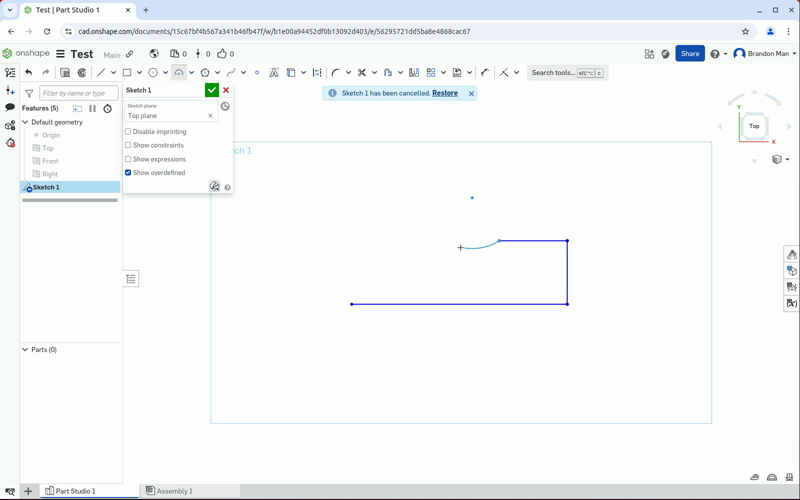
click(460, 247)
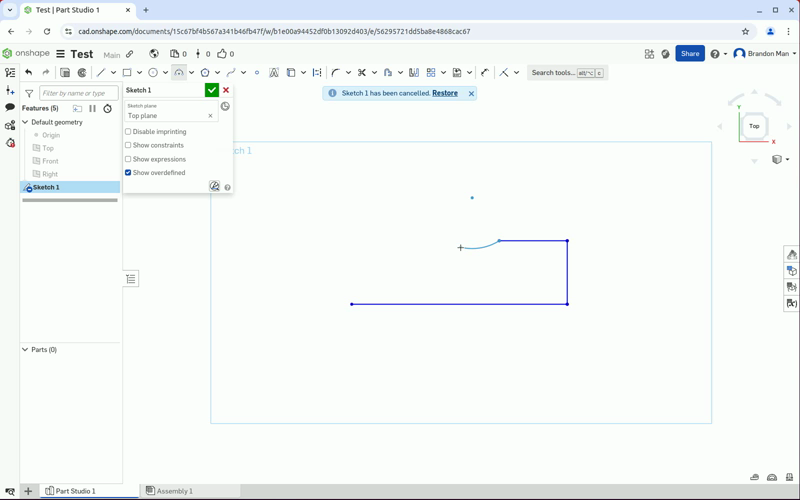
mouse_move(483, 260)
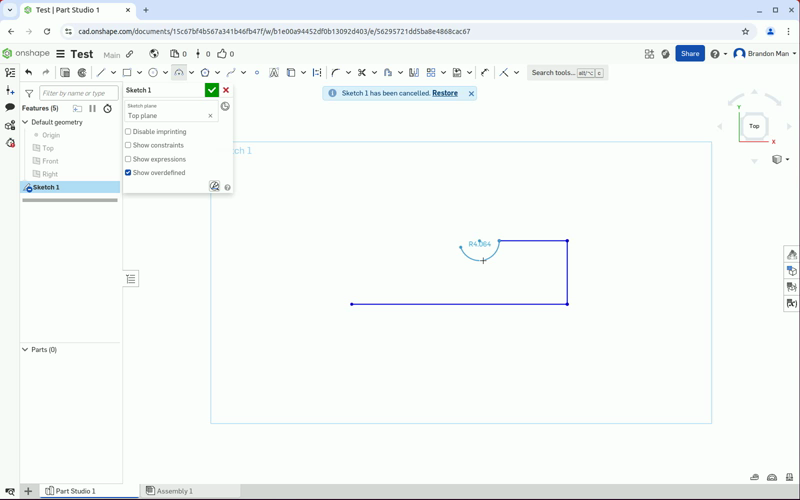
click(483, 260)
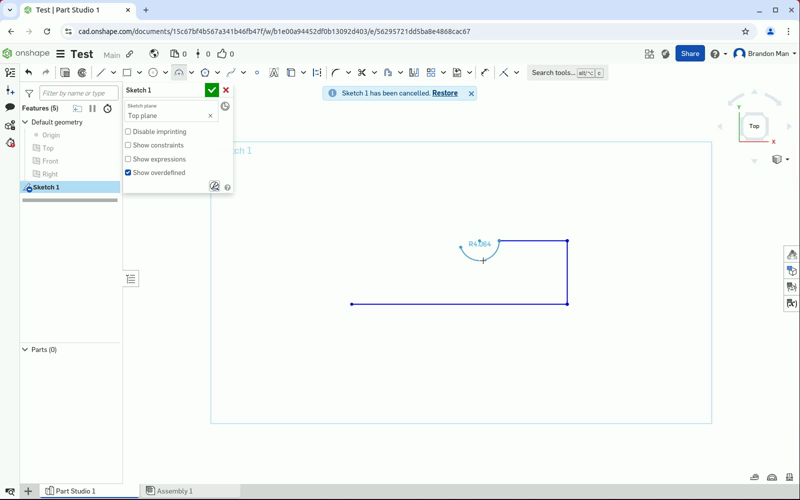
key_up(shift)
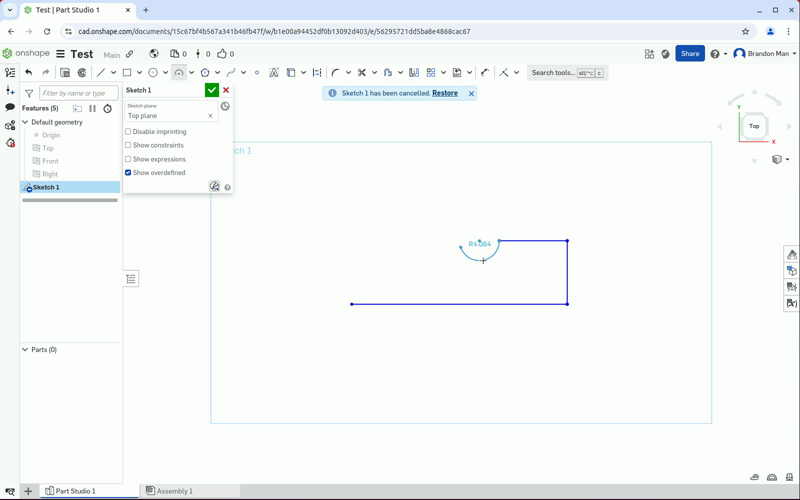
mouse_move(460, 247)
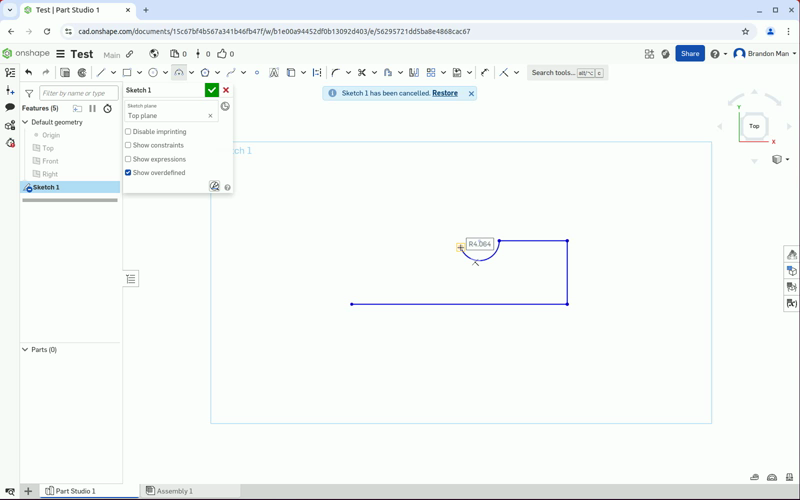
click(460, 247)
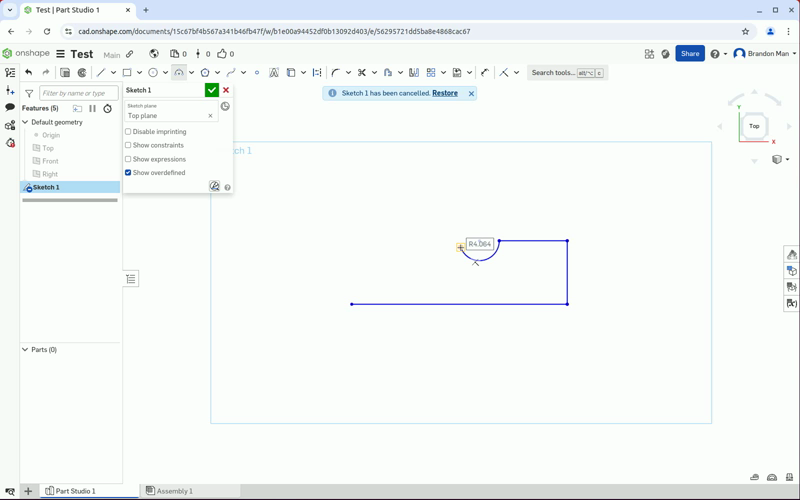
key_down(shift)
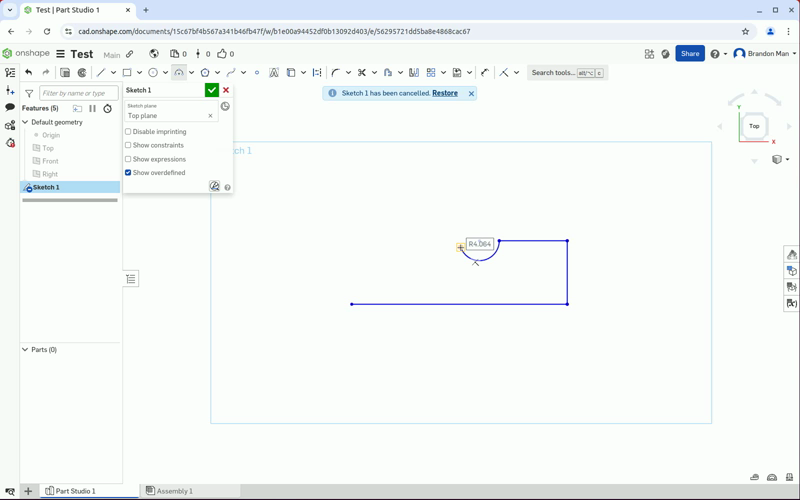
mouse_move(449, 240)
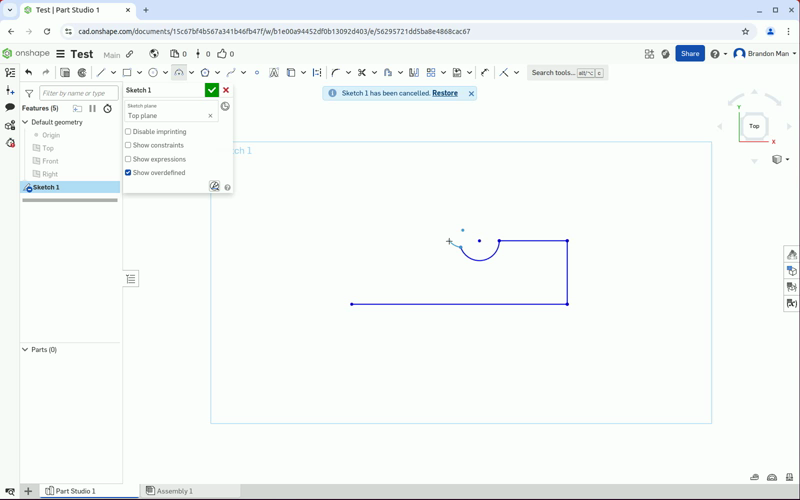
click(449, 240)
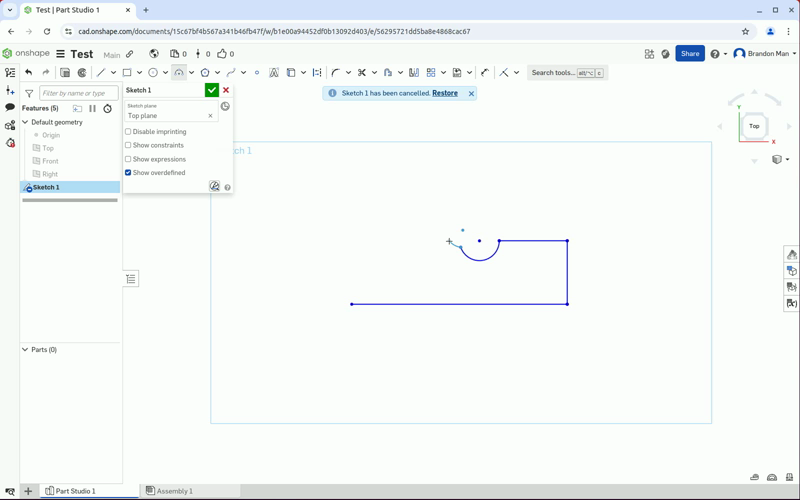
mouse_move(456, 242)
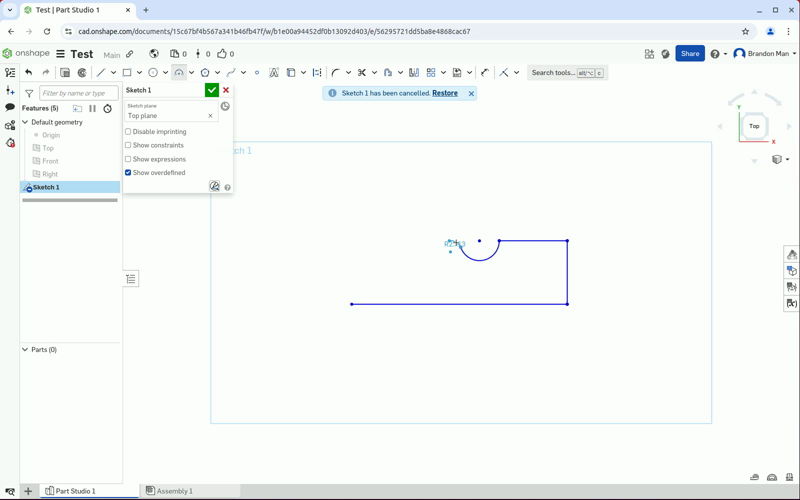
click(456, 242)
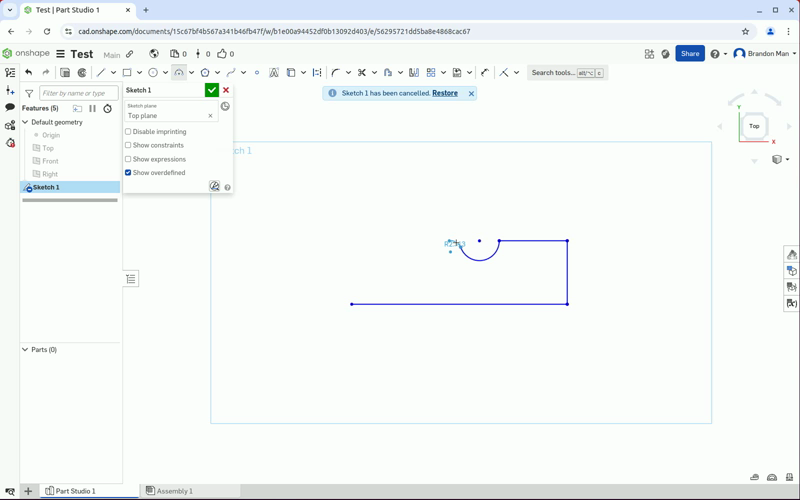
key_up(shift)
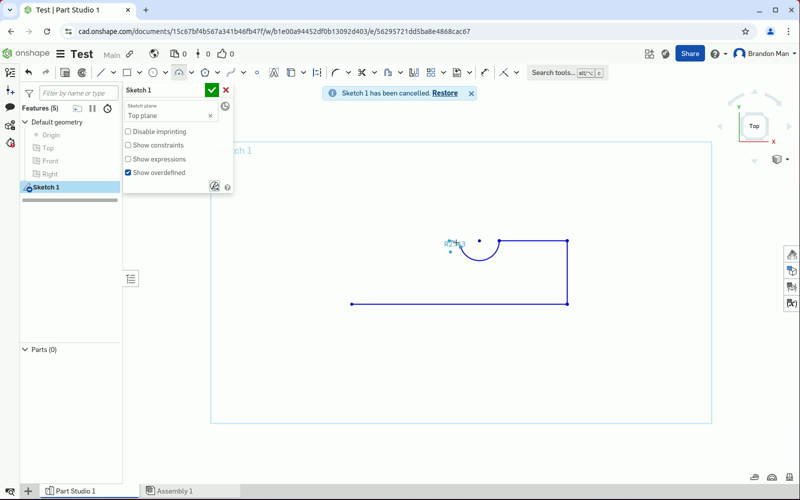
key(esc)
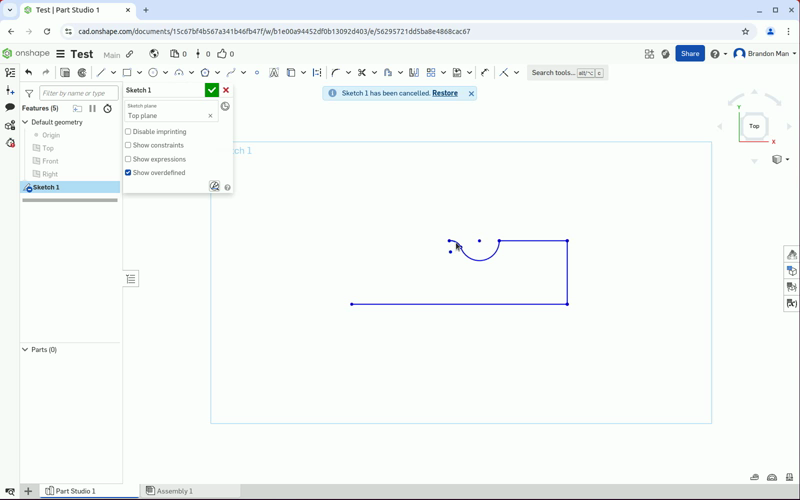
key(l)
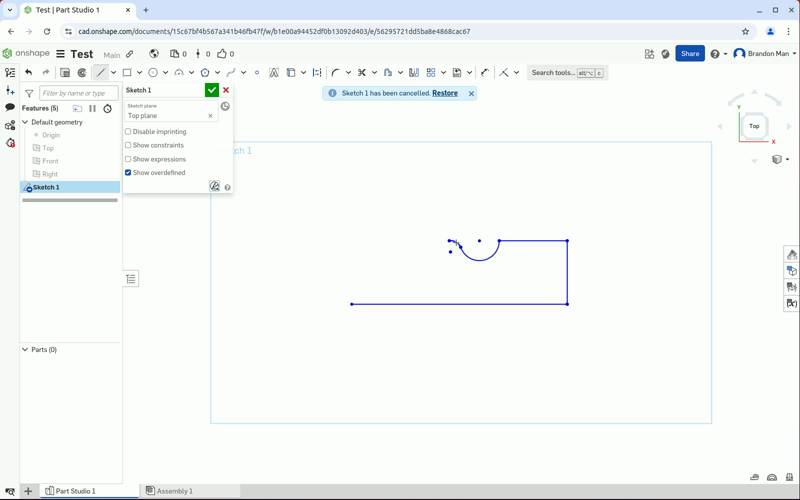
mouse_move(449, 240)
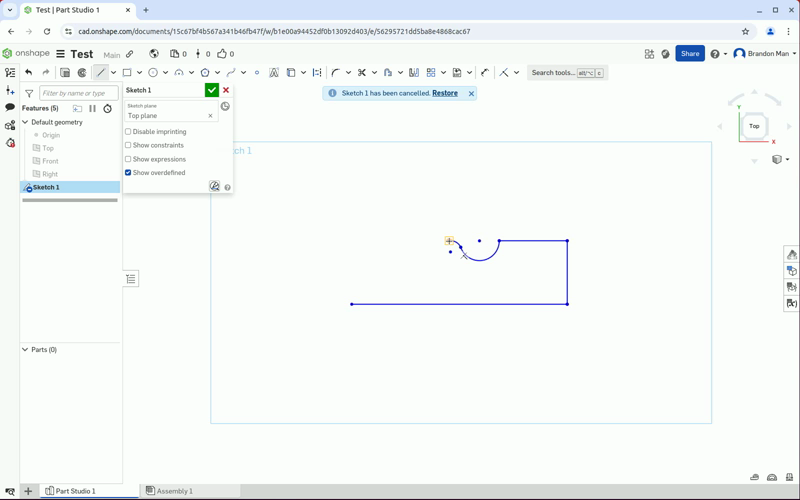
click(449, 240)
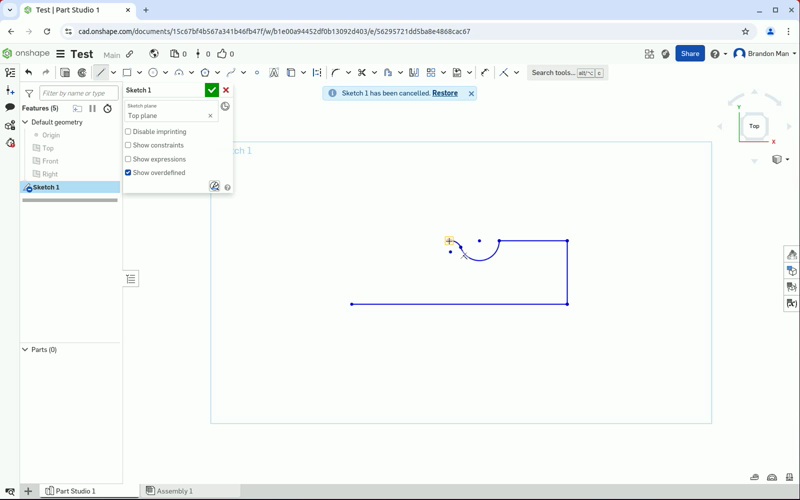
key_down(shift)
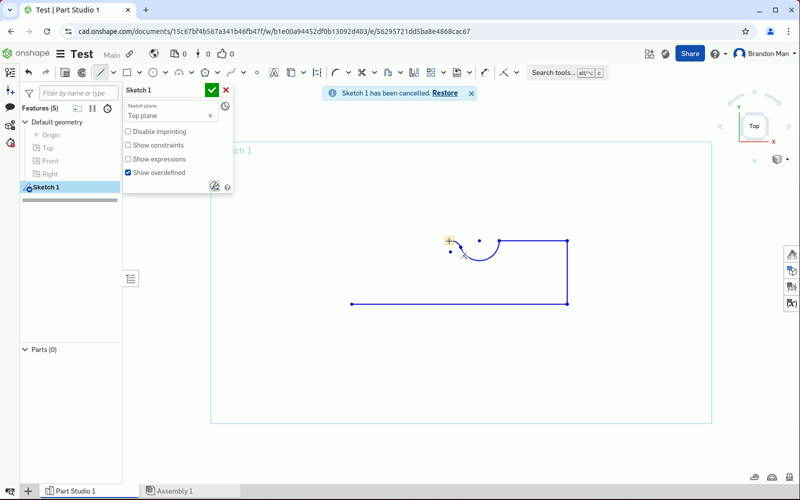
mouse_move(351, 240)
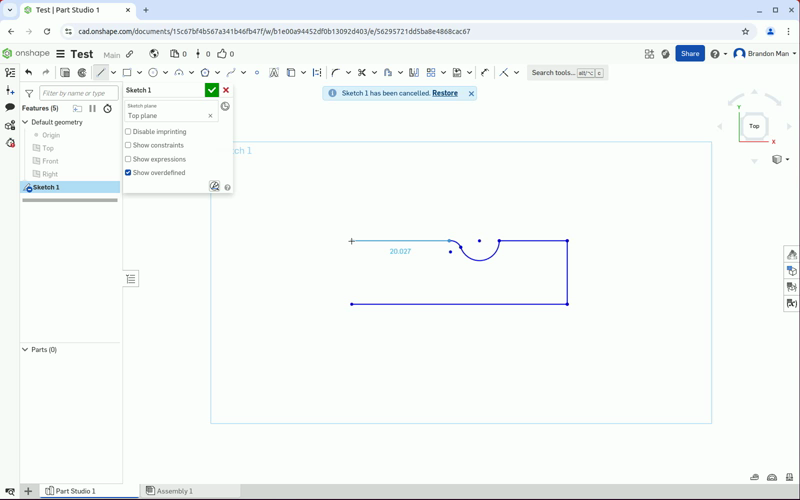
click(351, 240)
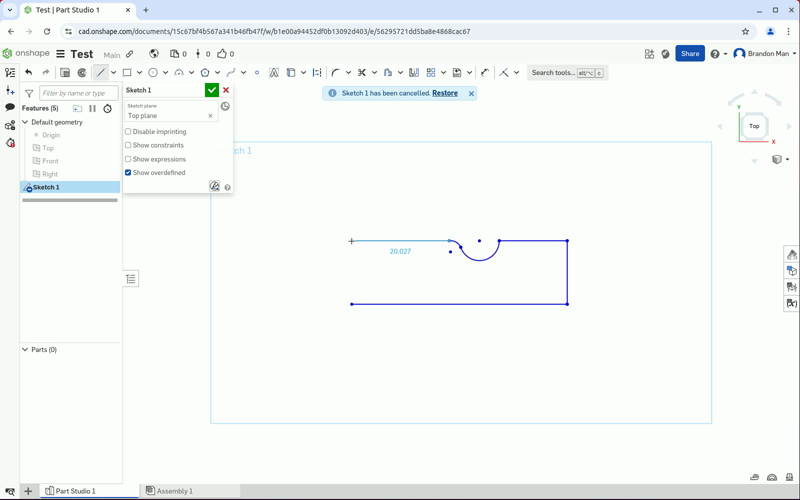
key_up(shift)
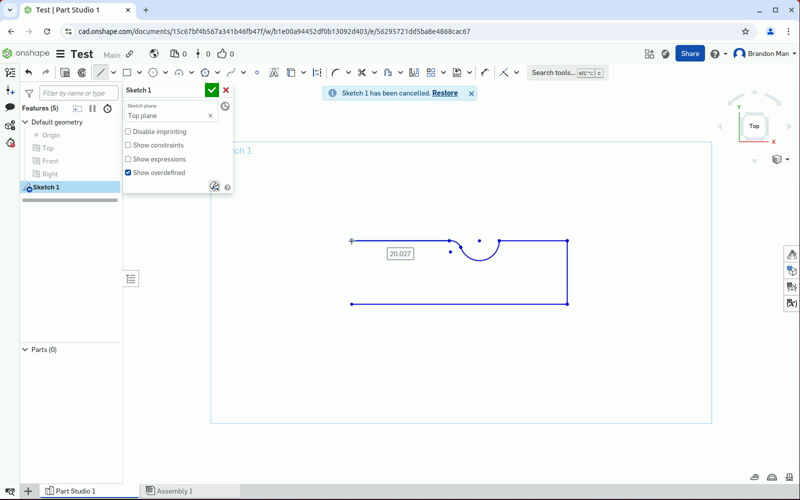
key_down(shift)
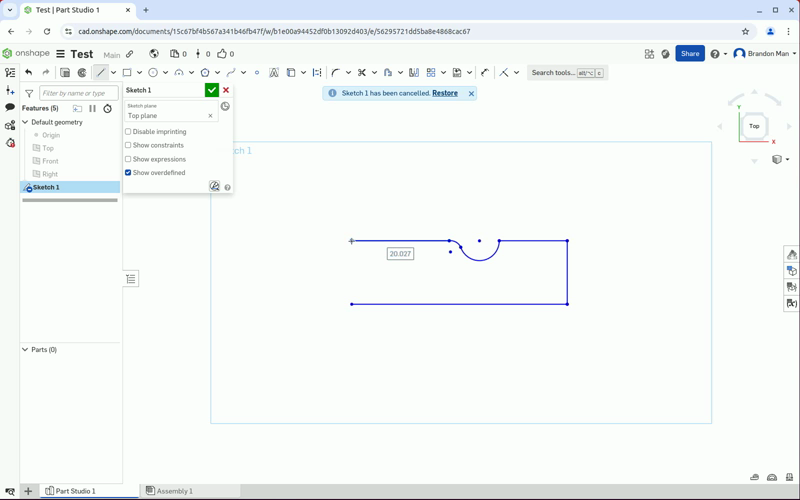
mouse_move(351, 304)
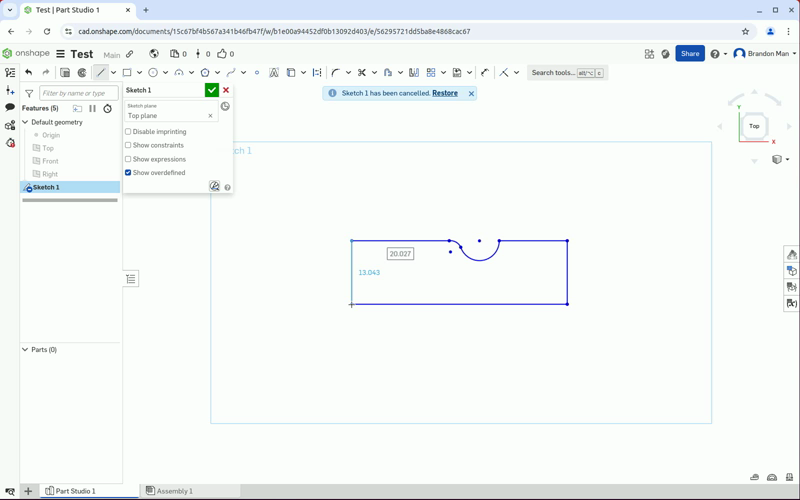
key_up(shift)
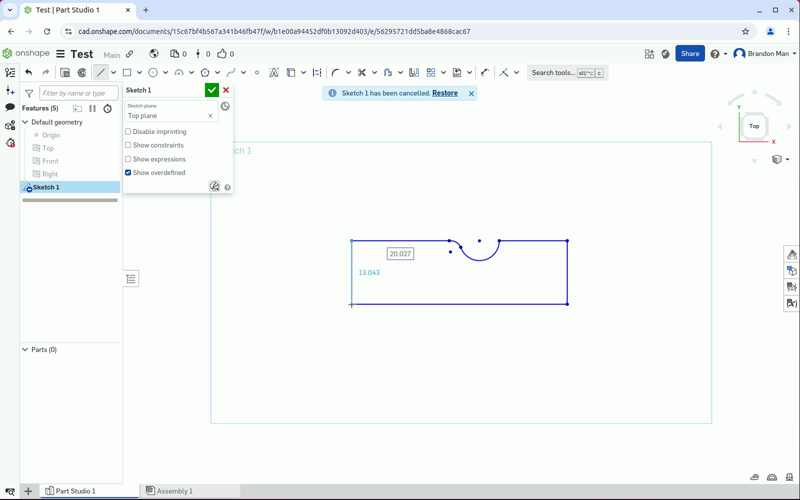
click(351, 304)
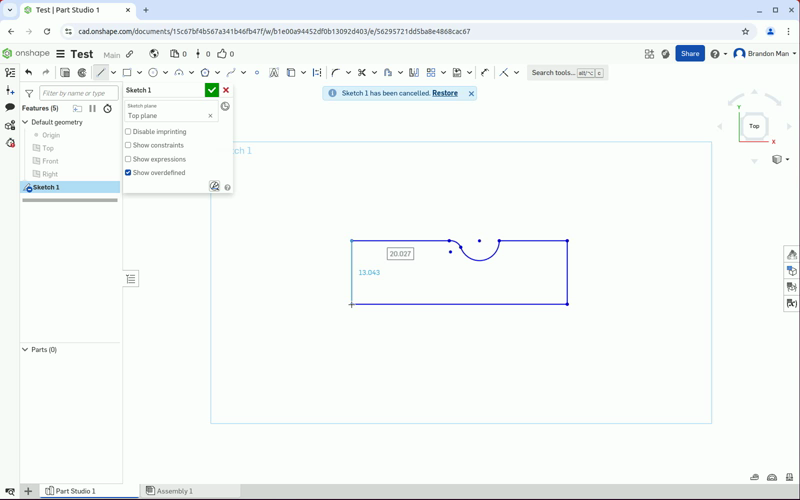
key(esc)
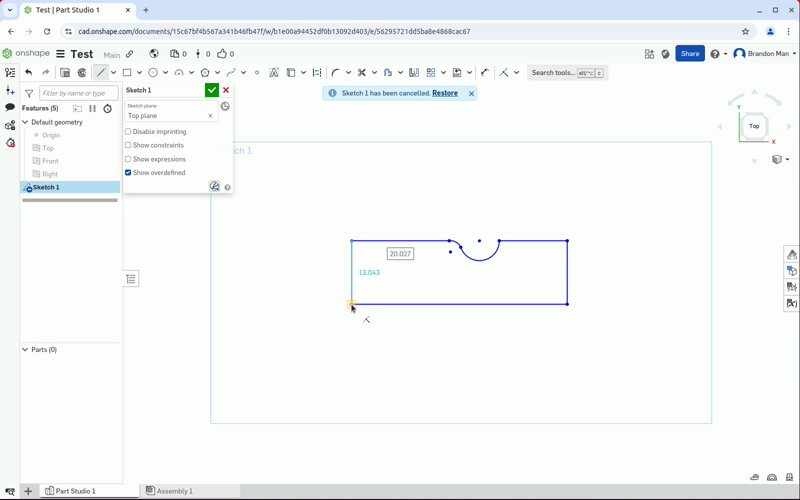
key(c)
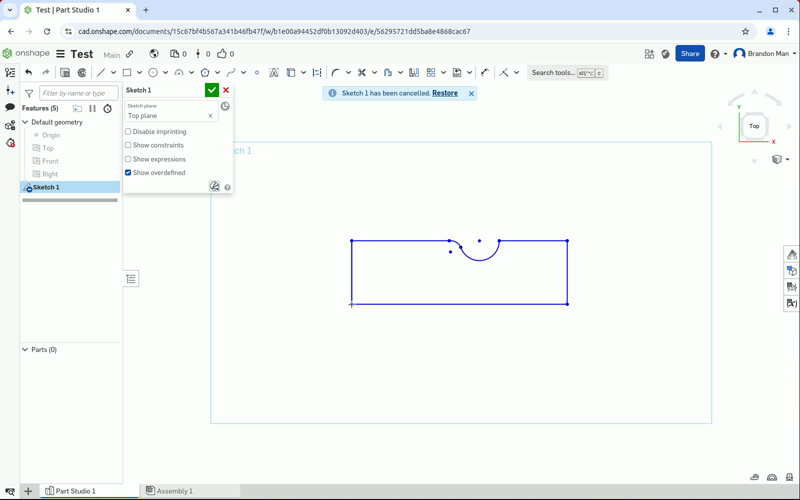
key_down(shift)
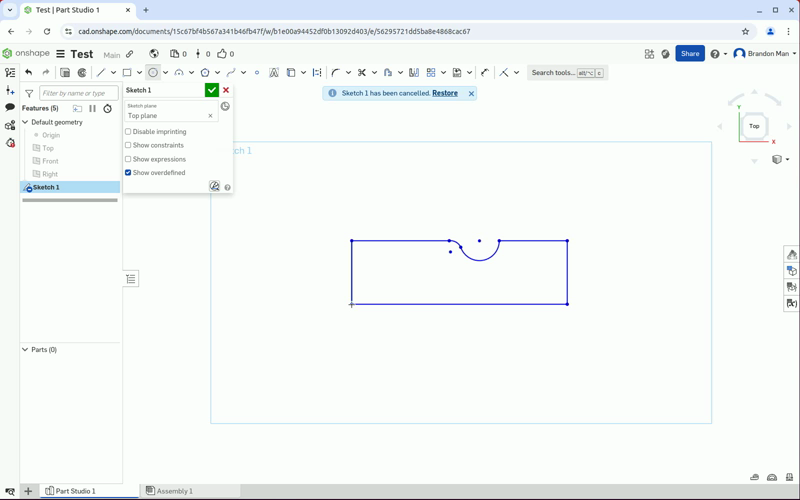
mouse_move(374, 283)
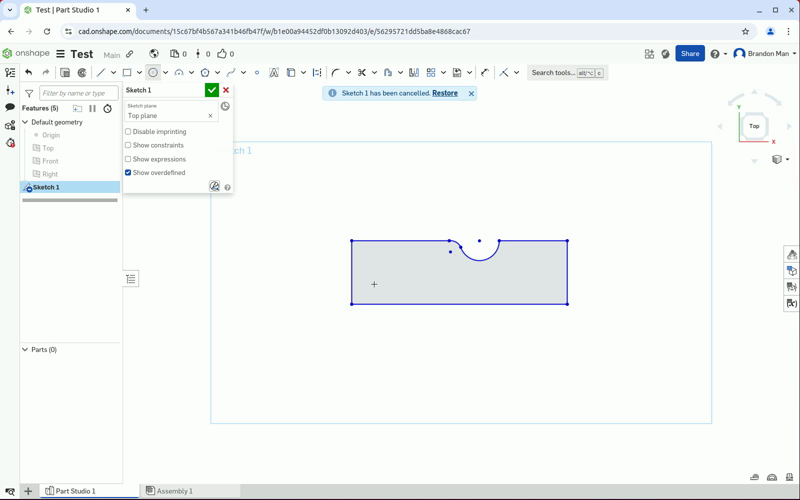
click(374, 283)
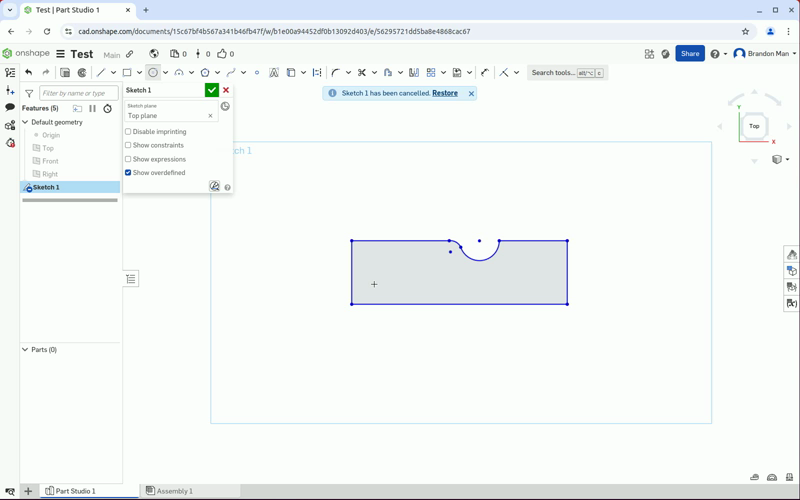
key_up(shift)
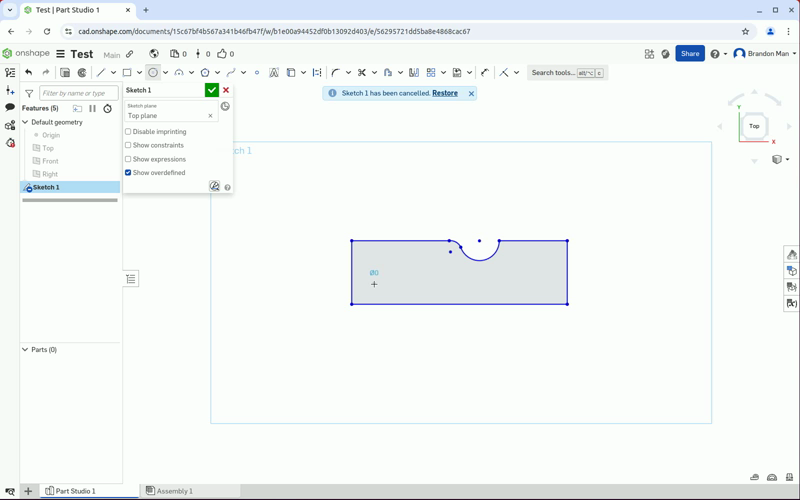
mouse_move(381, 283)
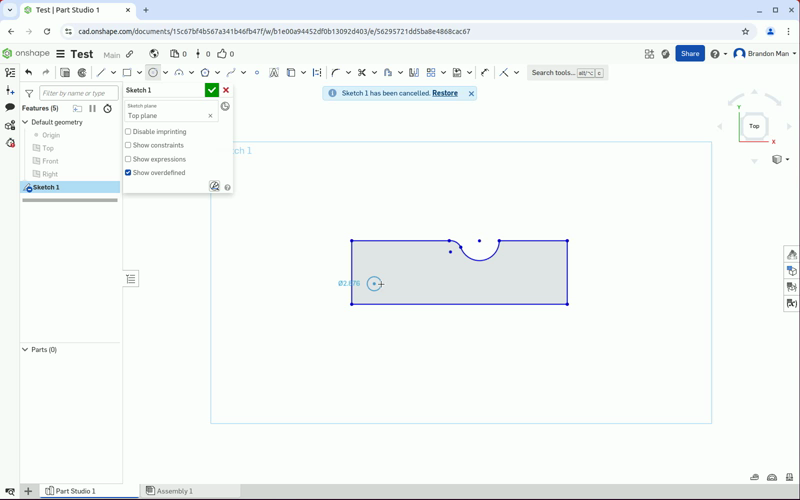
click(381, 283)
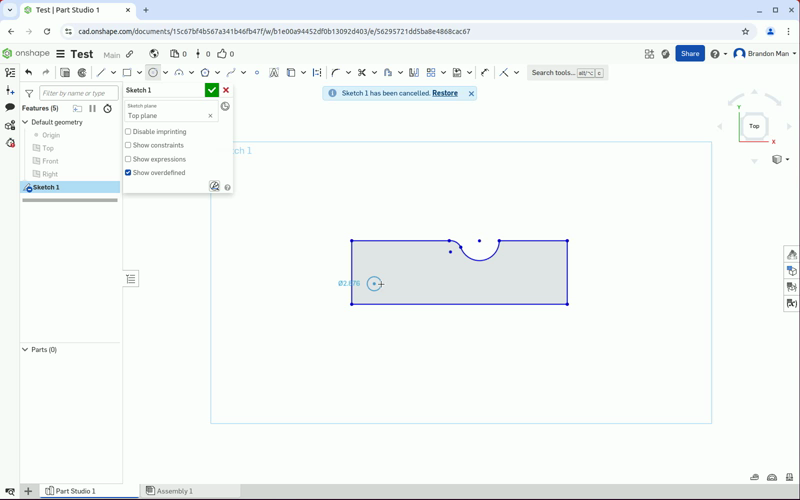
key(esc)
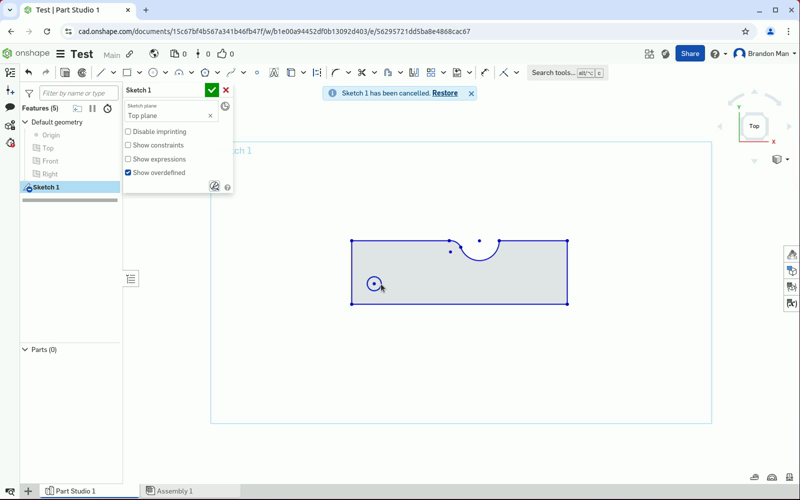
key(c)
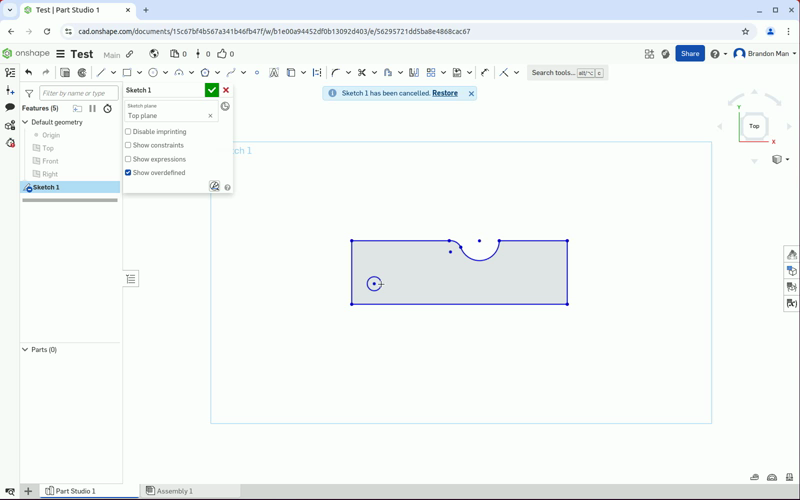
key_down(shift)
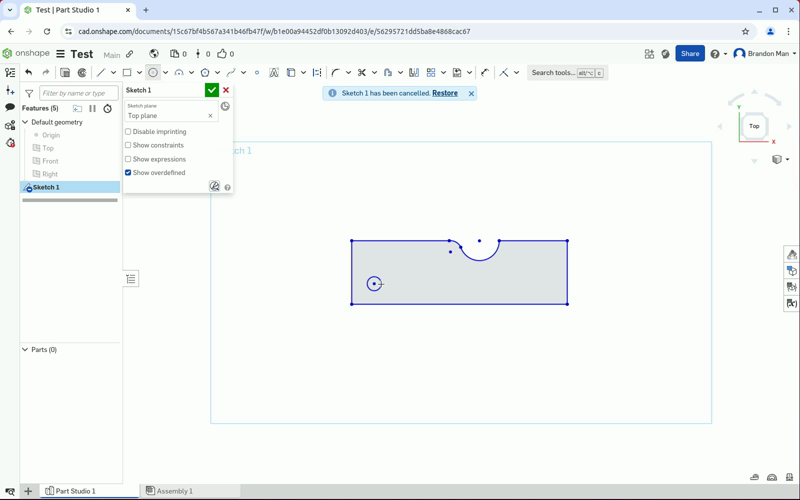
mouse_move(408, 261)
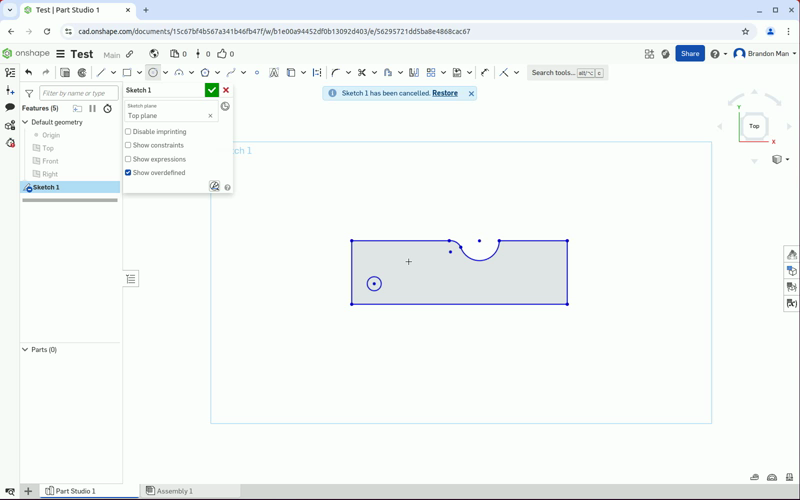
click(408, 261)
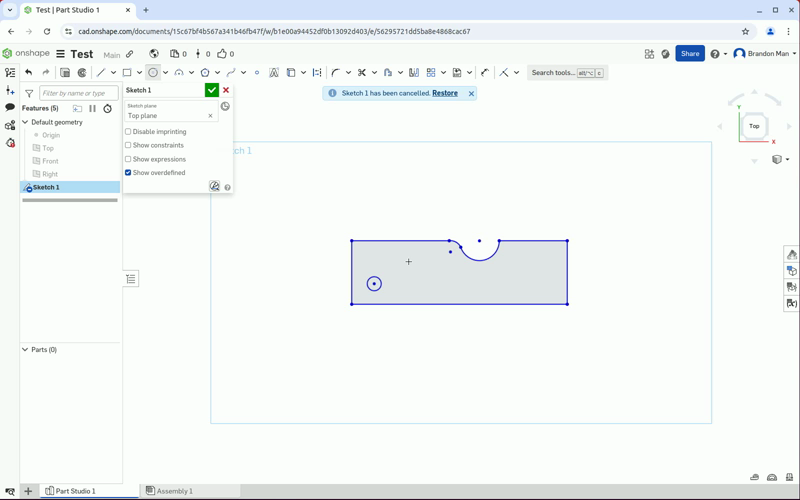
key_up(shift)
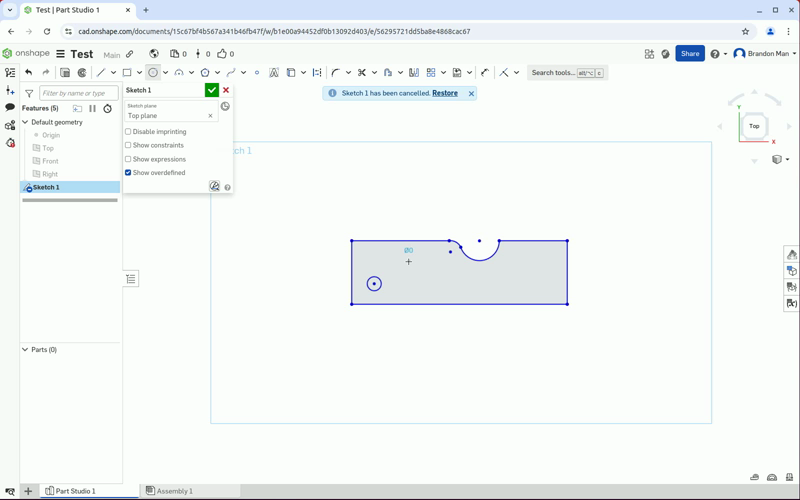
mouse_move(417, 261)
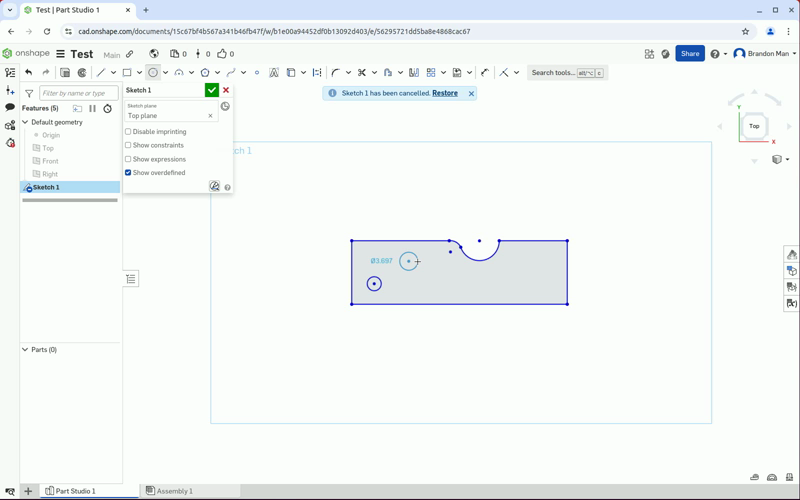
click(417, 261)
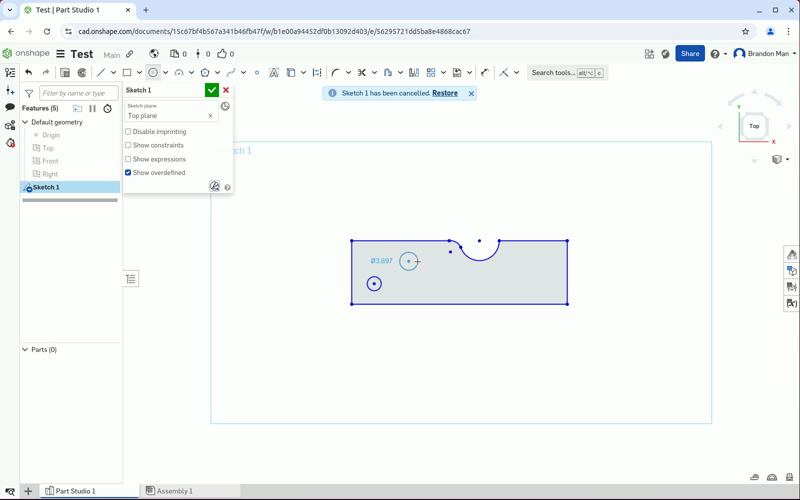
key(esc)
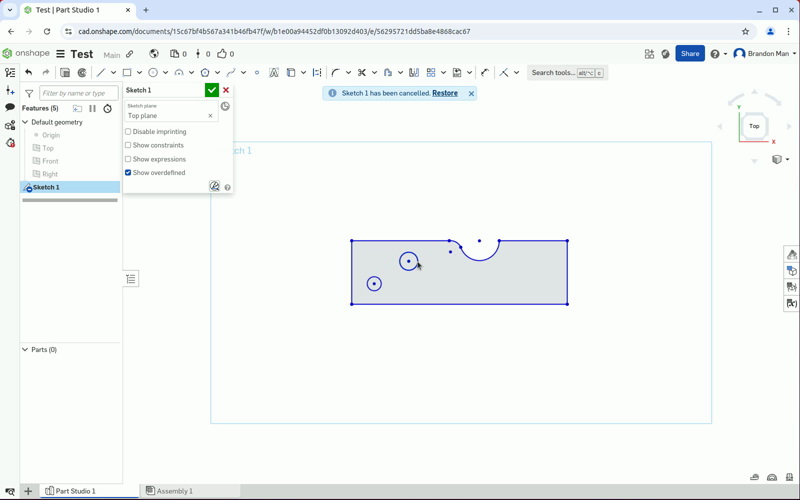
key(c)
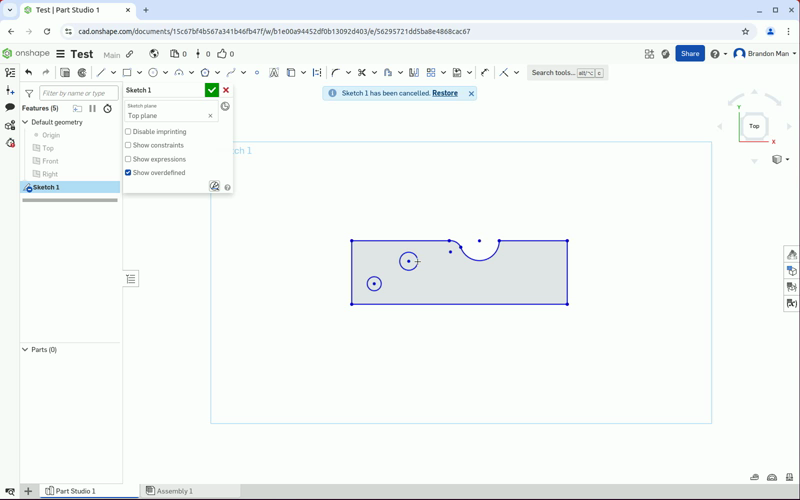
key_down(shift)
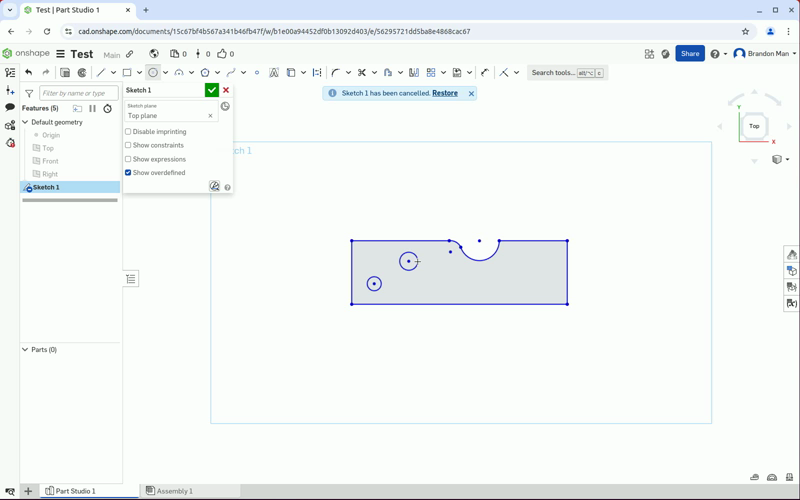
mouse_move(510, 261)
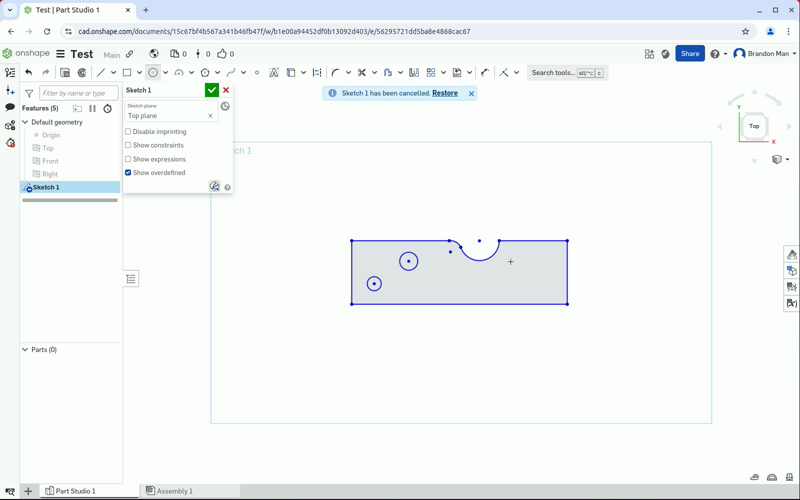
click(510, 261)
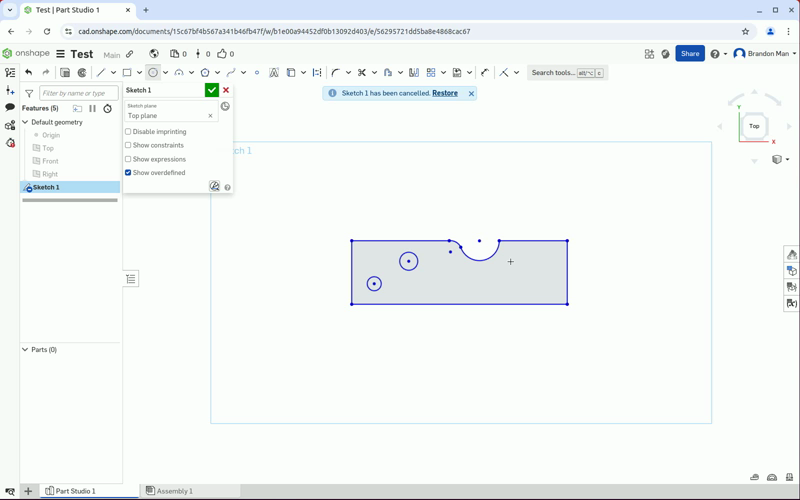
key_up(shift)
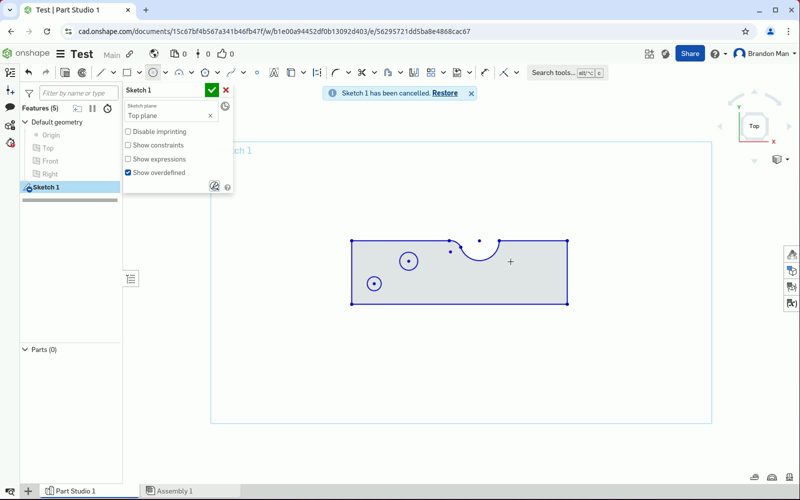
mouse_move(519, 261)
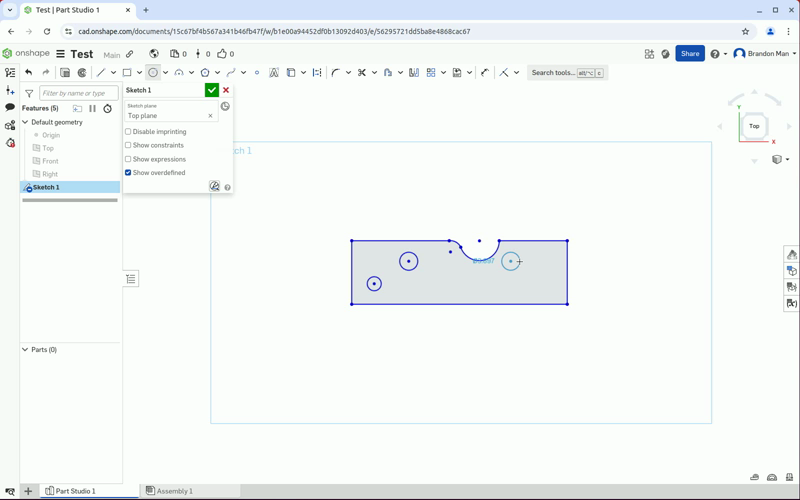
click(519, 261)
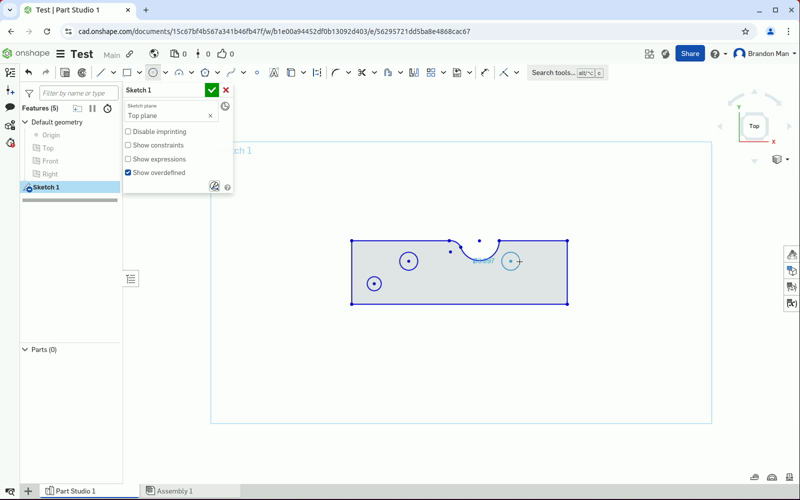
key(esc)
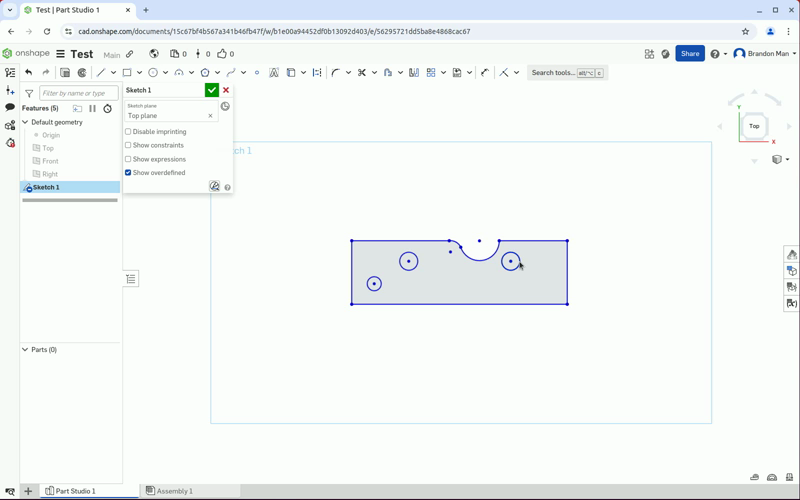
key(c)
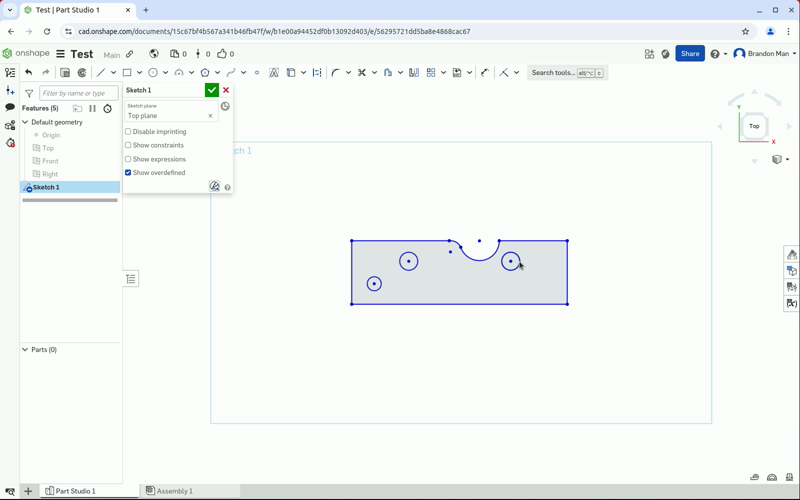
key_down(shift)
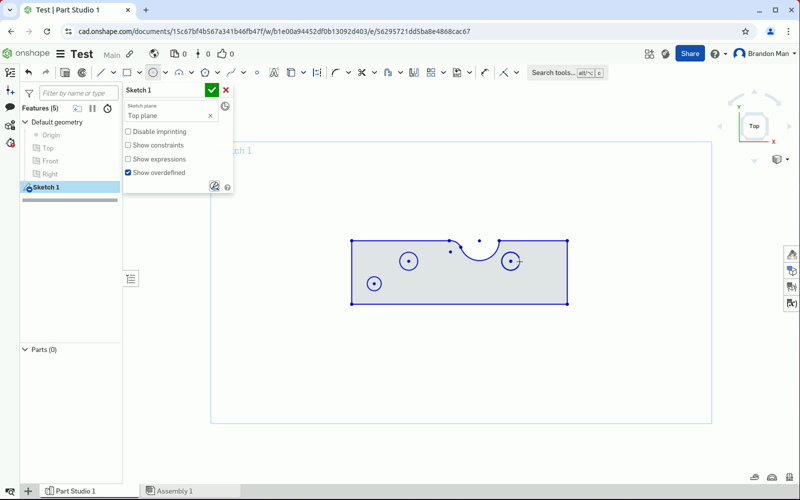
mouse_move(544, 283)
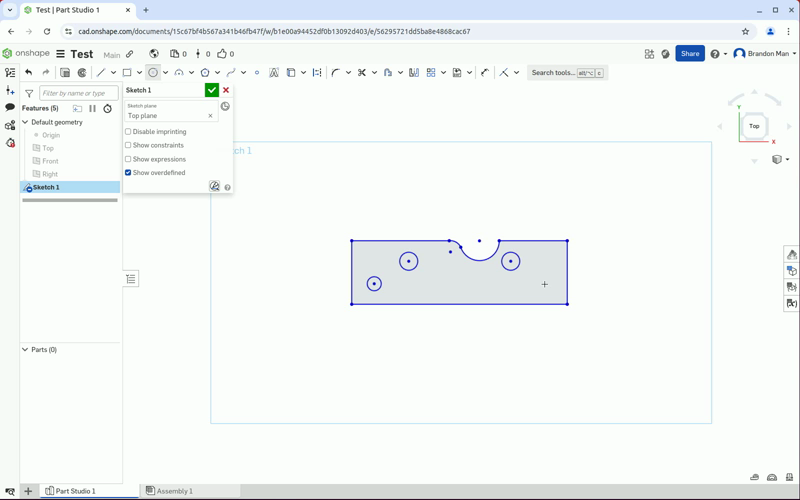
click(544, 283)
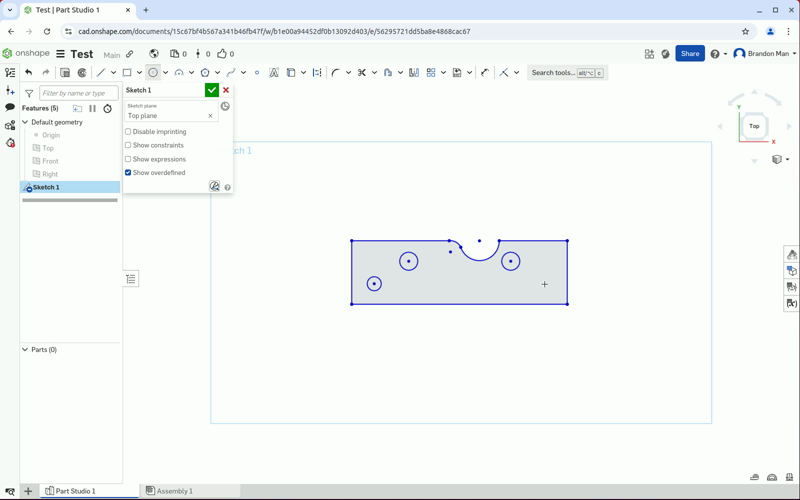
key_up(shift)
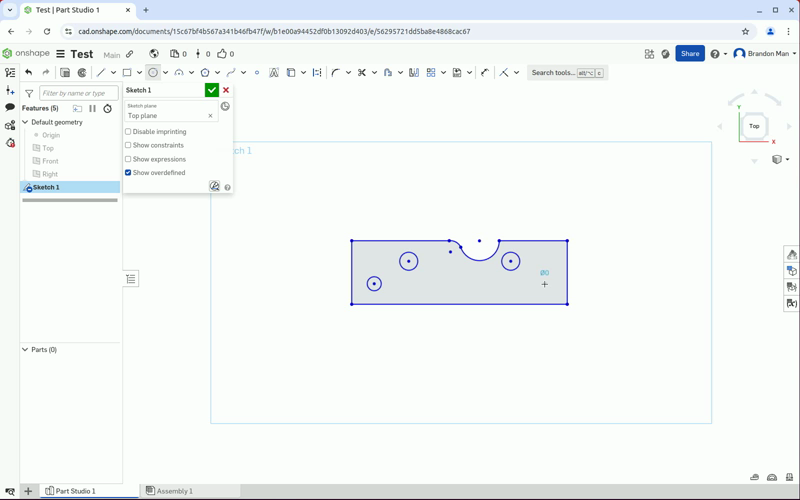
mouse_move(551, 283)
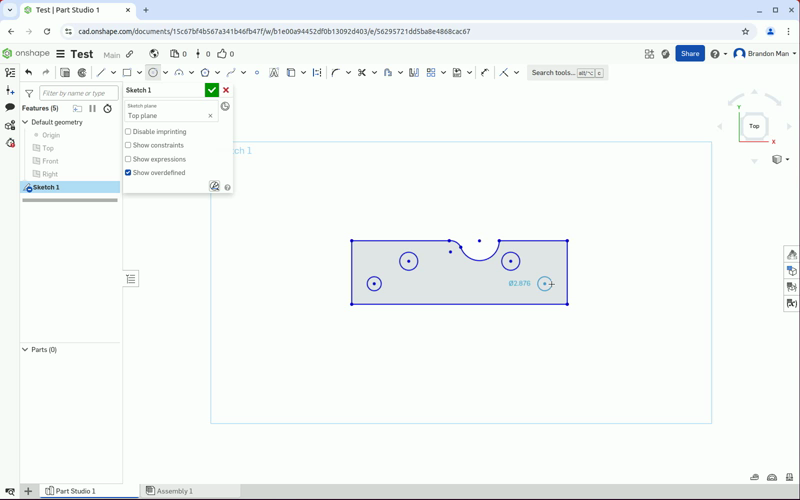
click(551, 283)
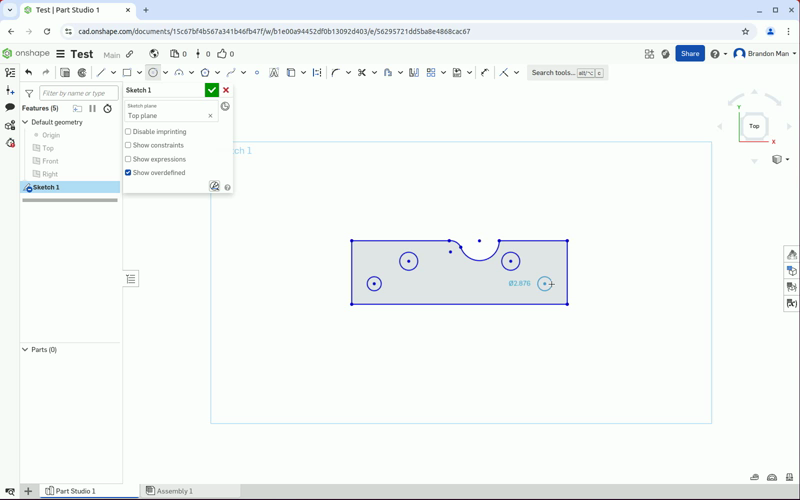
key(esc)
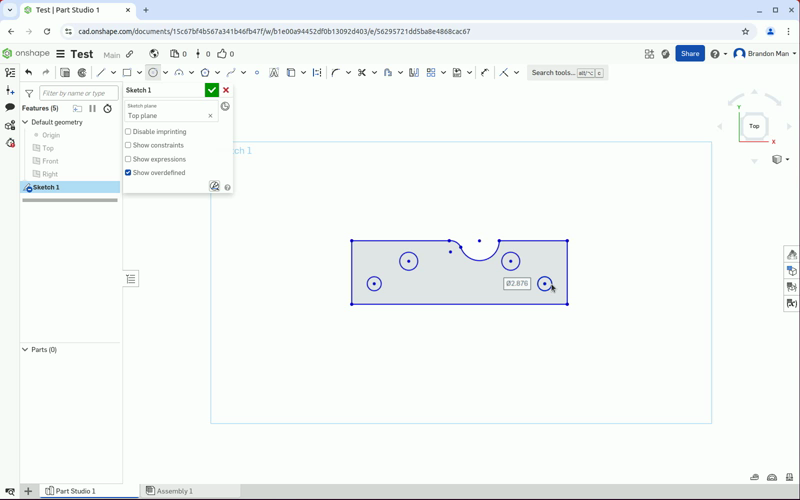
mouse_move(526, 291)
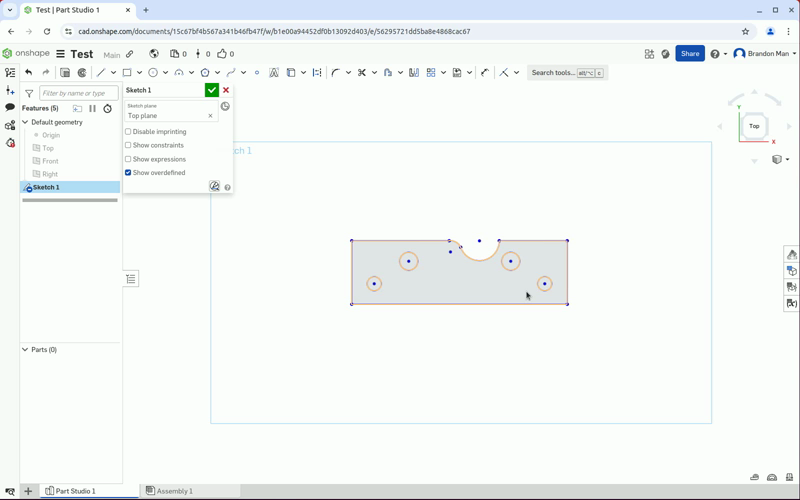
click(526, 291)
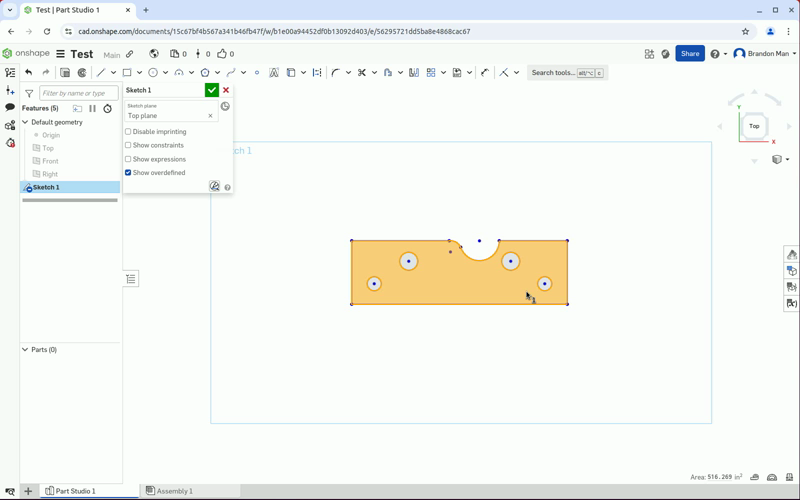
mouse_move(73, 352)
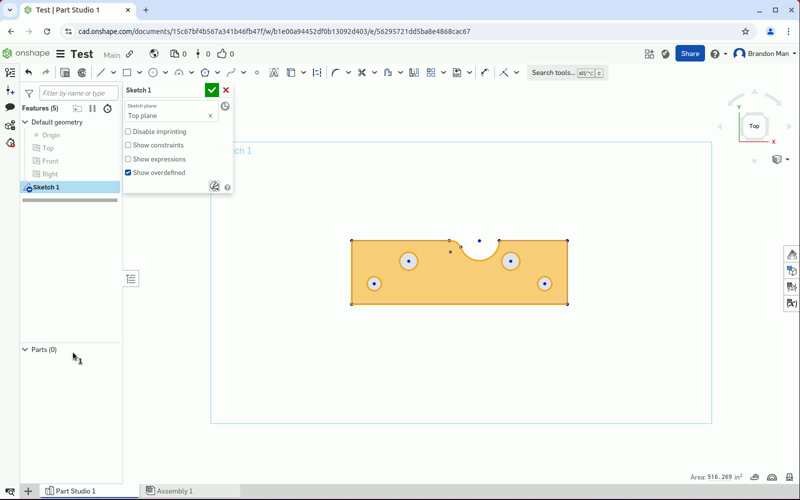
key(shift+y)
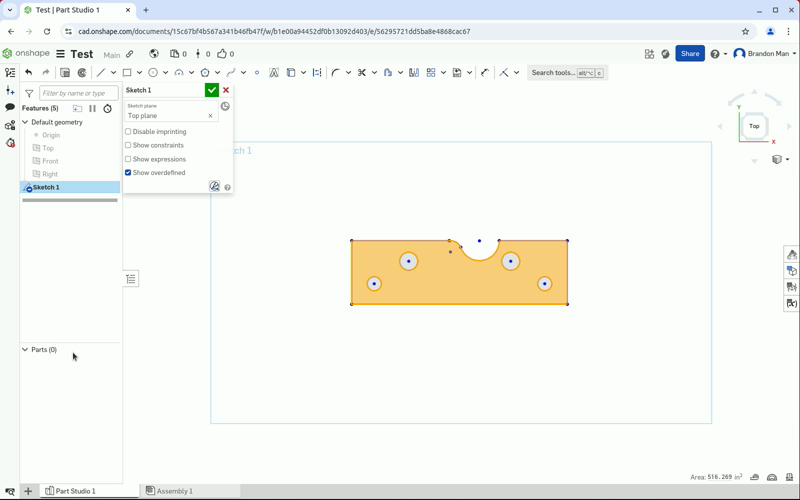
key(shift+e)
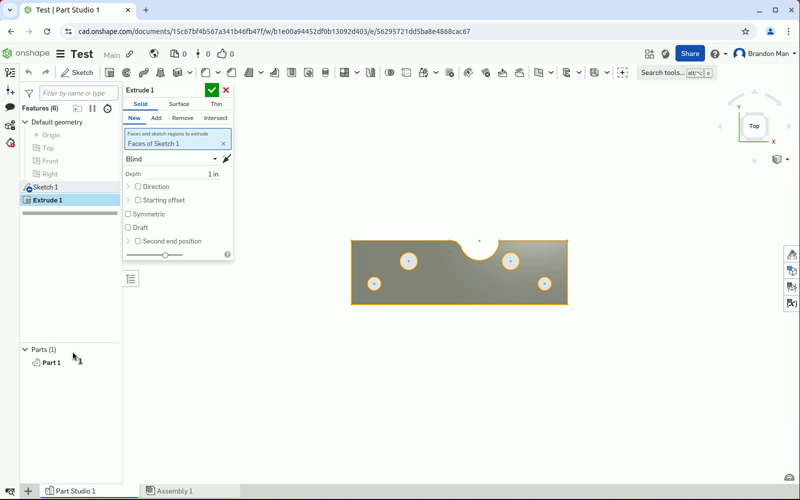
mouse_move(143, 106)
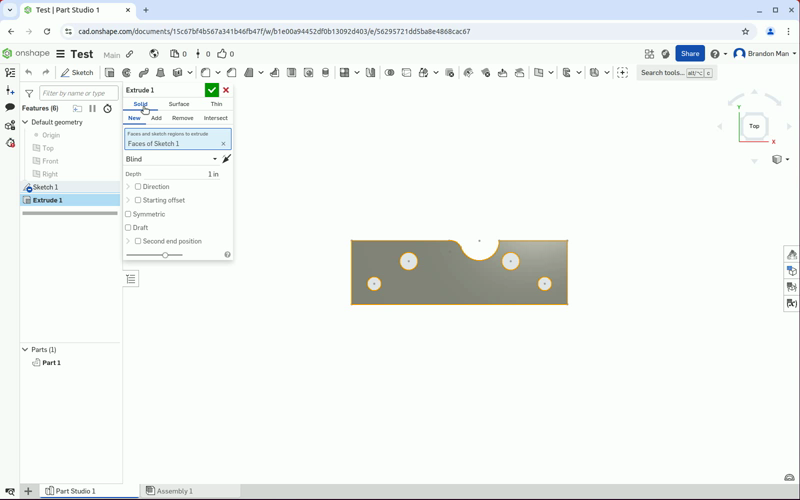
click(143, 106)
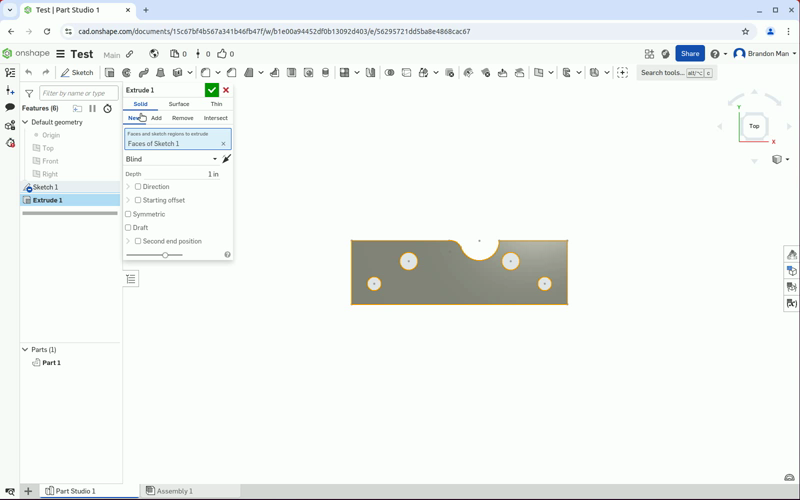
mouse_move(137, 120)
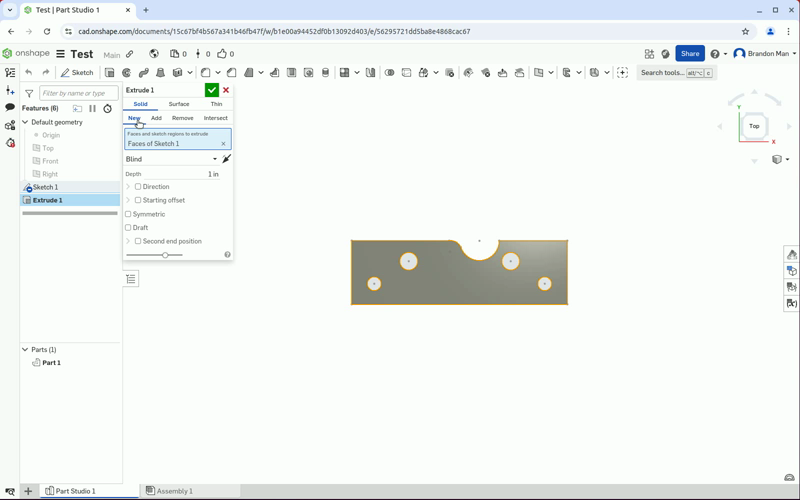
click(137, 120)
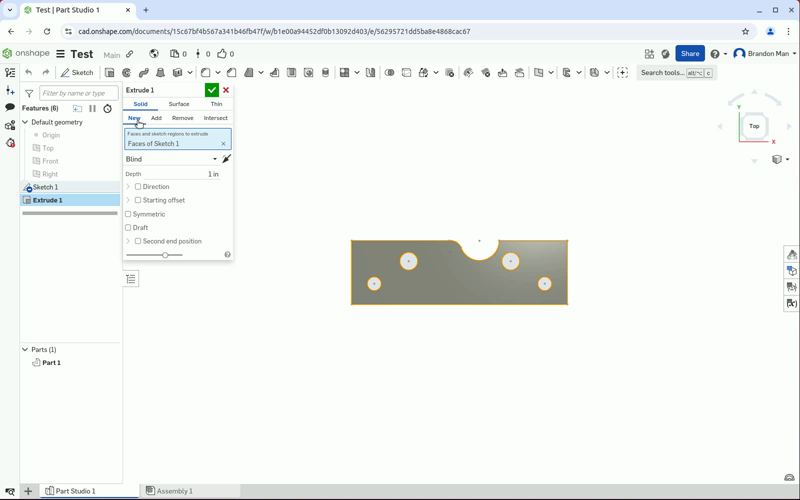
key(tab, 4)
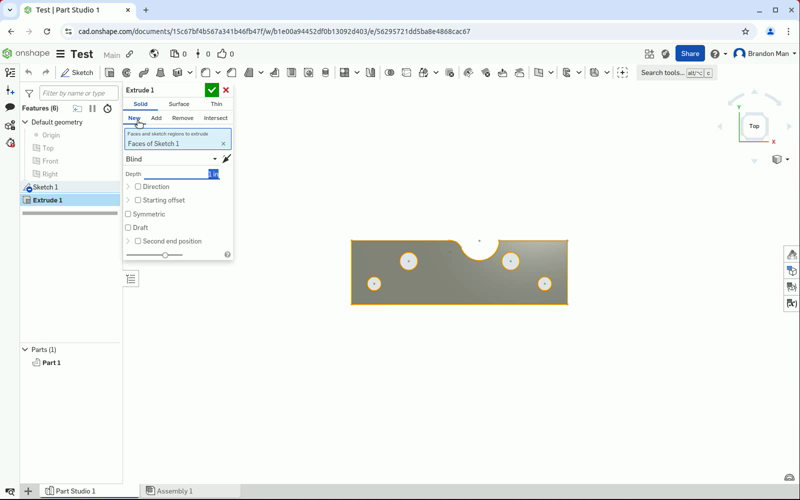
text(7.221)
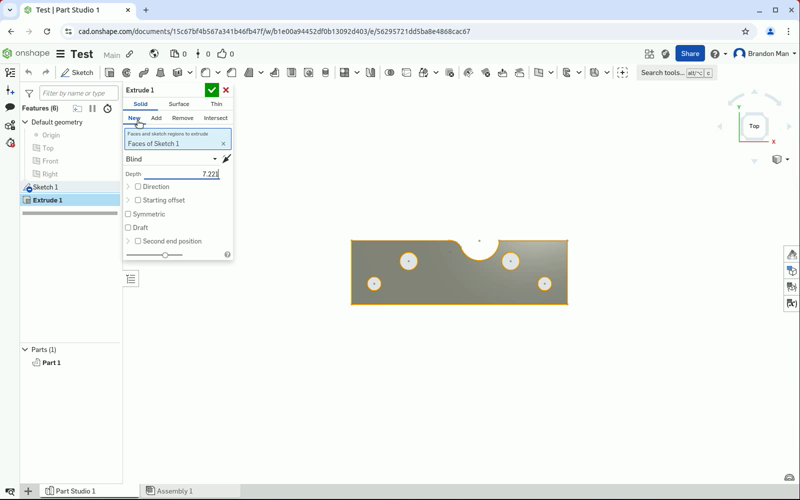
key(enter)
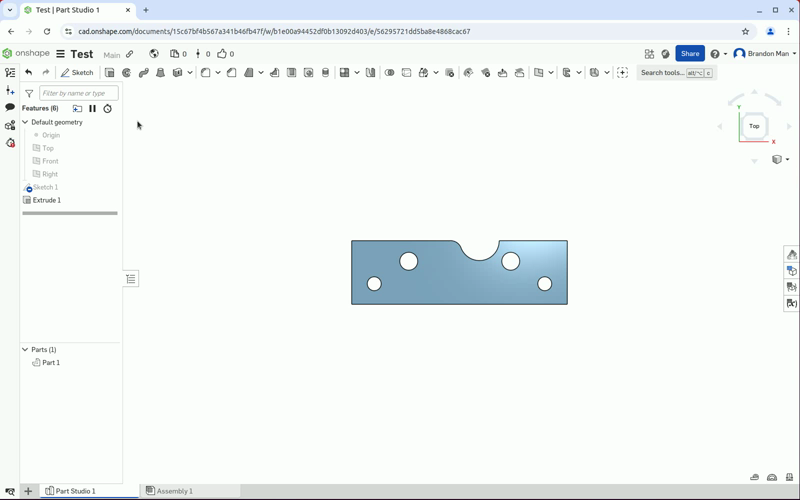
key(shift+h)
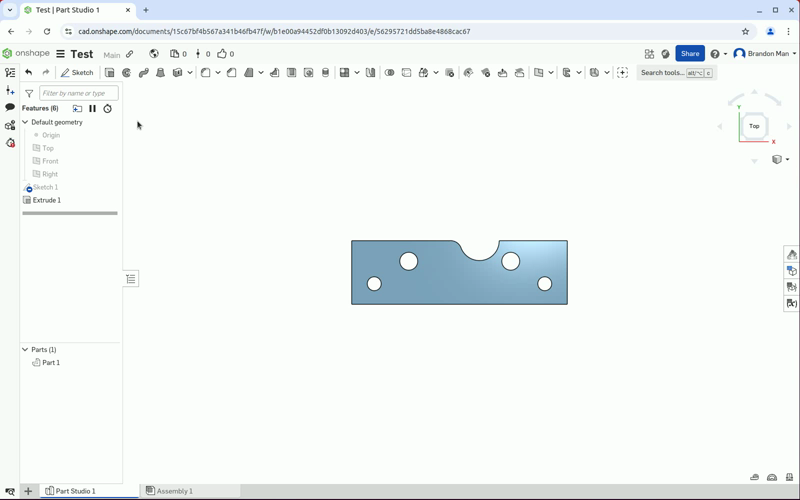
key(shift+h)
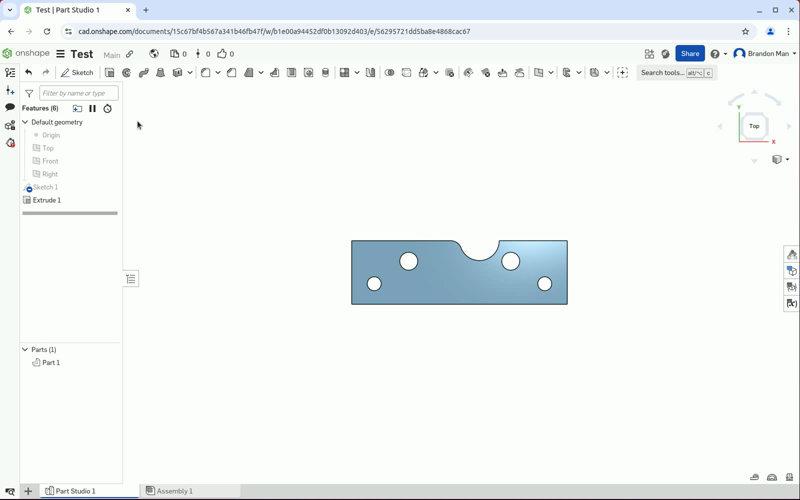
mouse_move(73, 189)
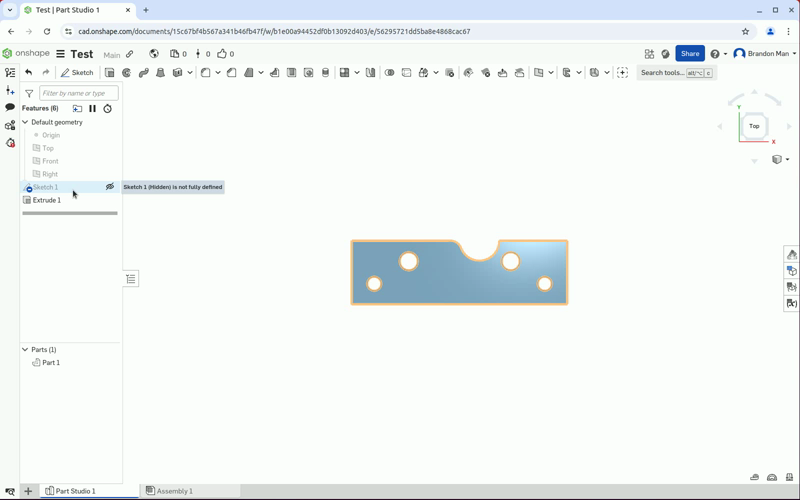
click(73, 189)
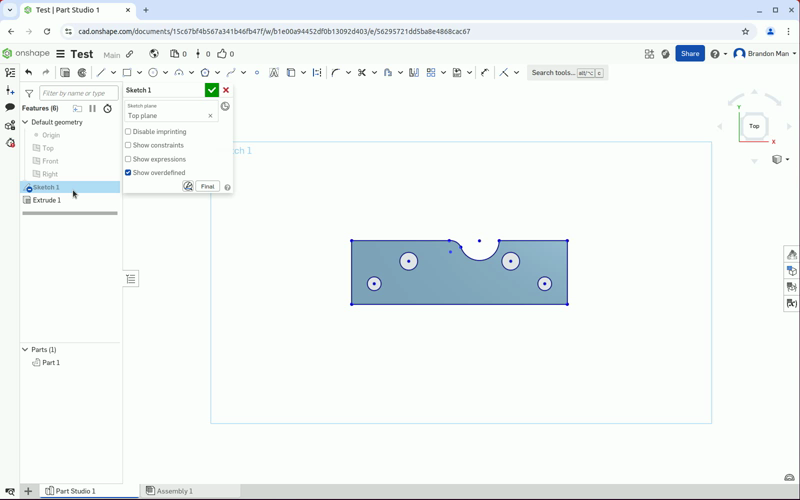
mouse_move(229, 92)
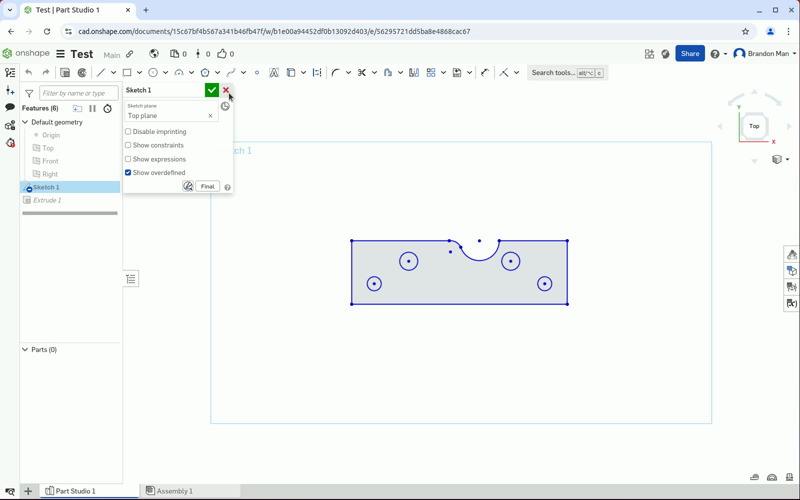
click(229, 92)
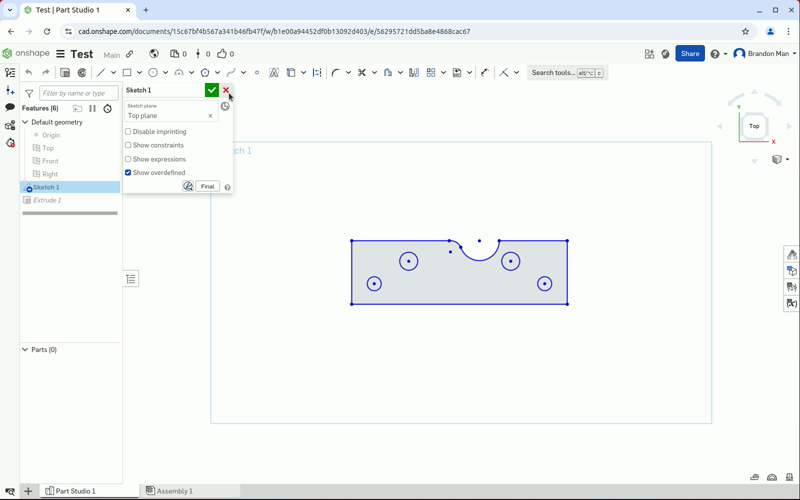
key(shift+s)
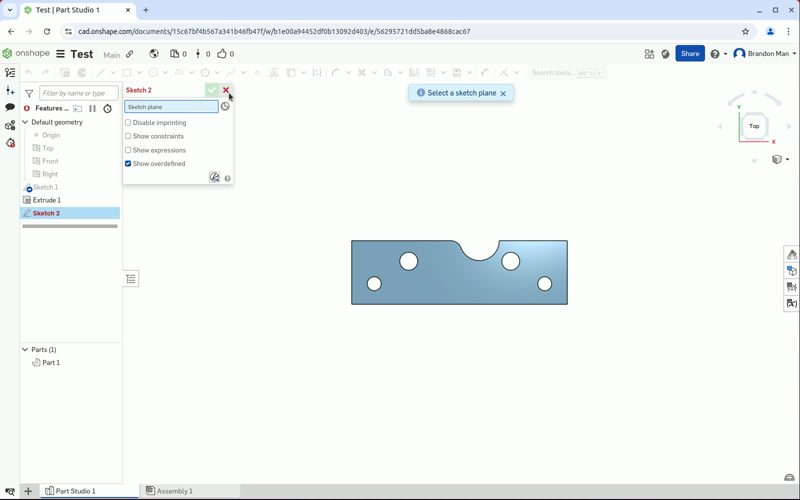
mouse_move(73, 150)
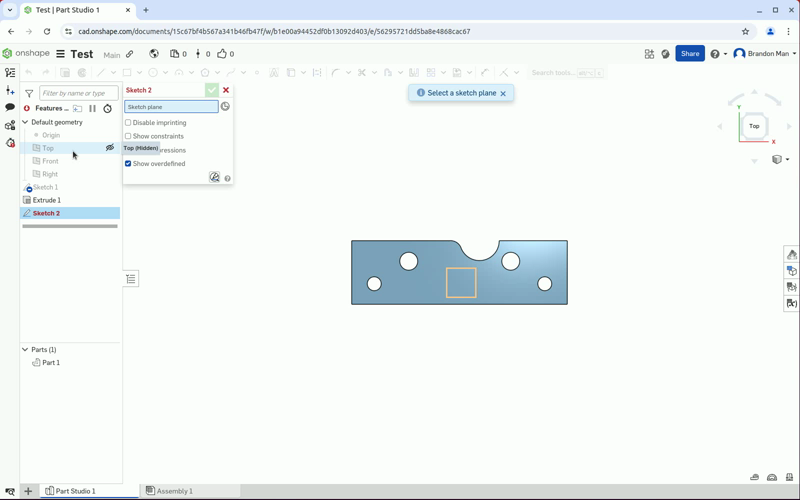
click(73, 150)
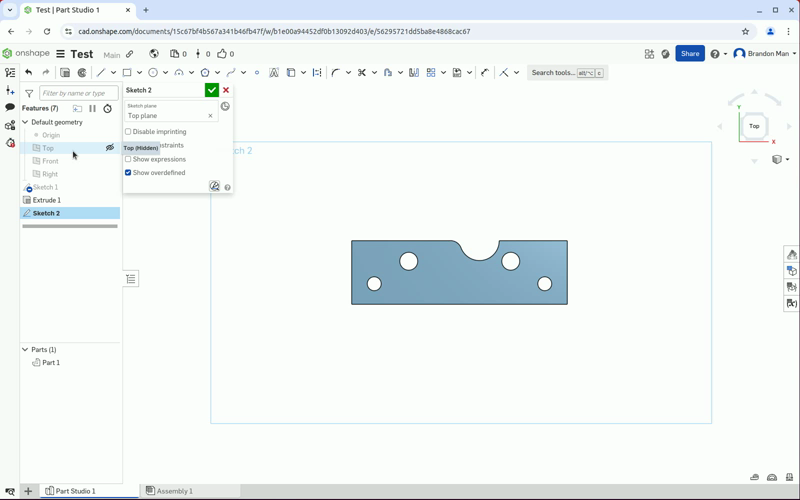
mouse_move(73, 352)
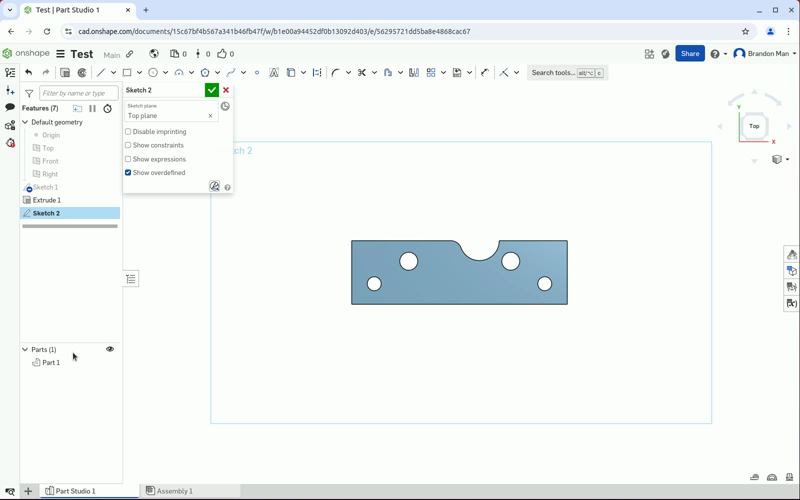
key(y)
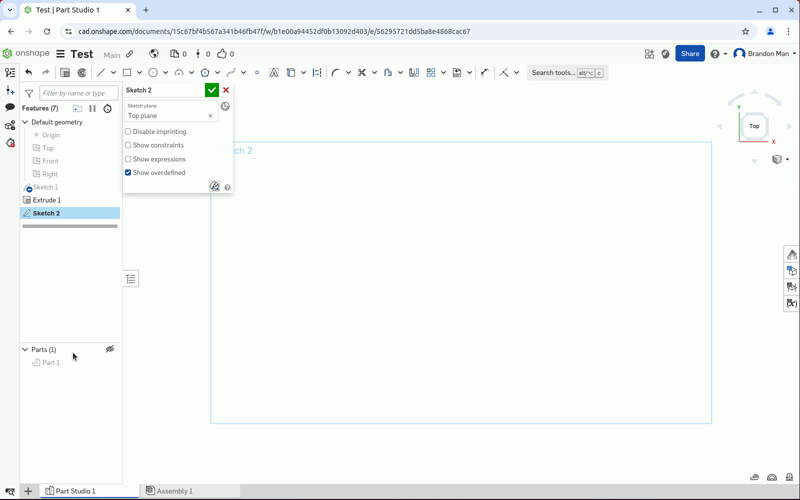
key(l)
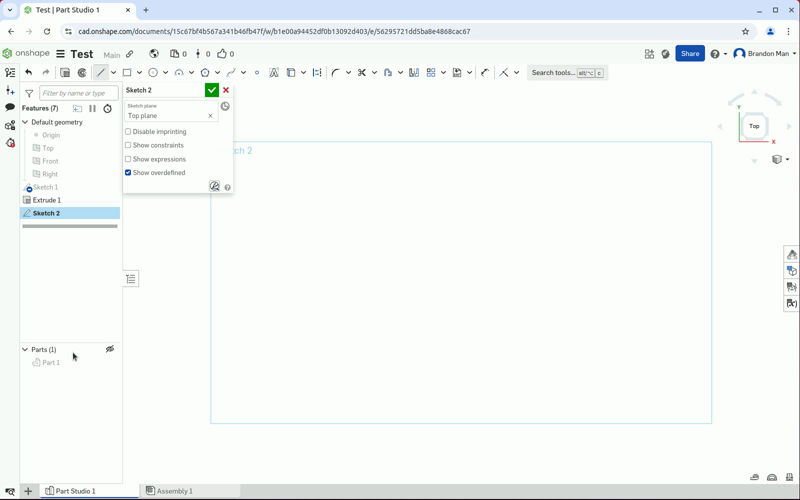
key_down(shift)
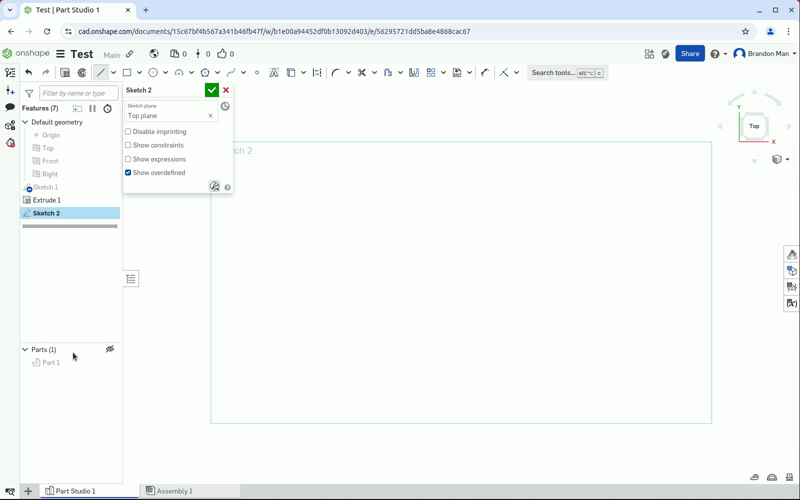
mouse_move(348, 307)
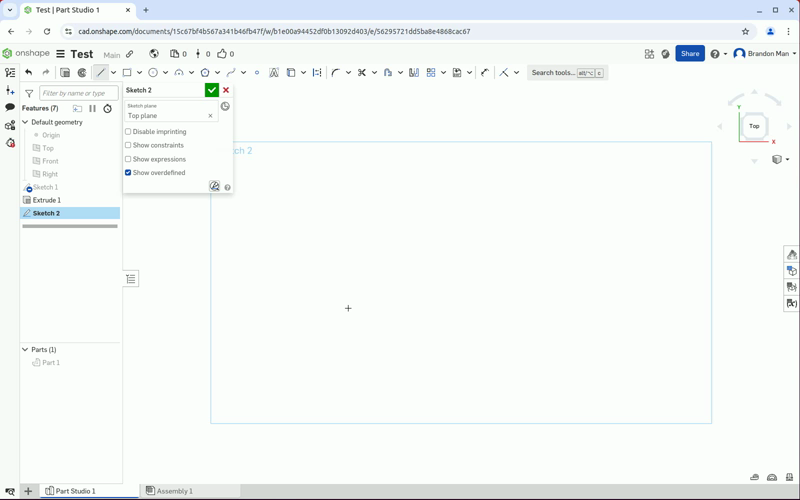
click(348, 307)
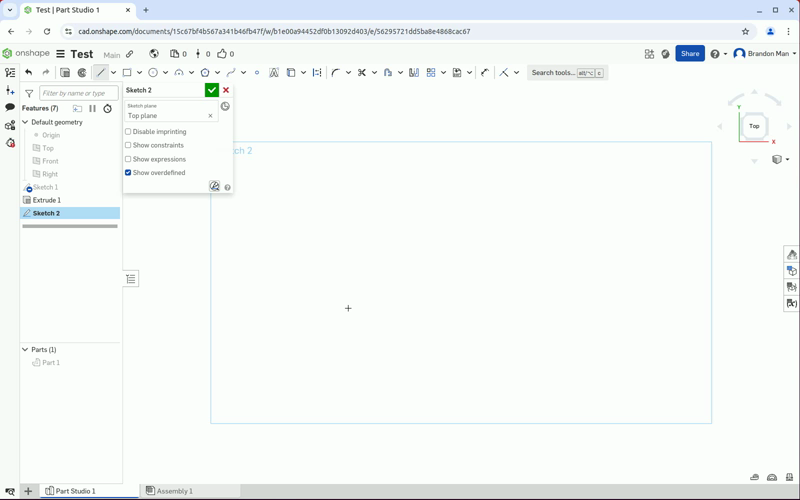
key_up(shift)
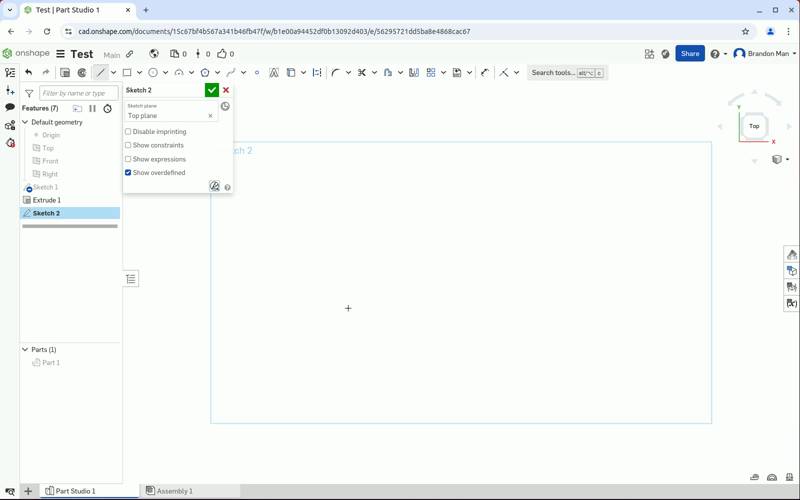
key_down(shift)
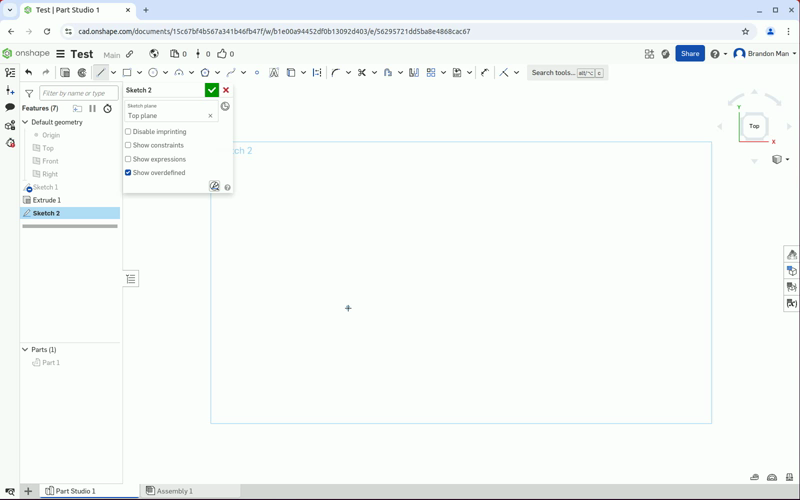
mouse_move(572, 307)
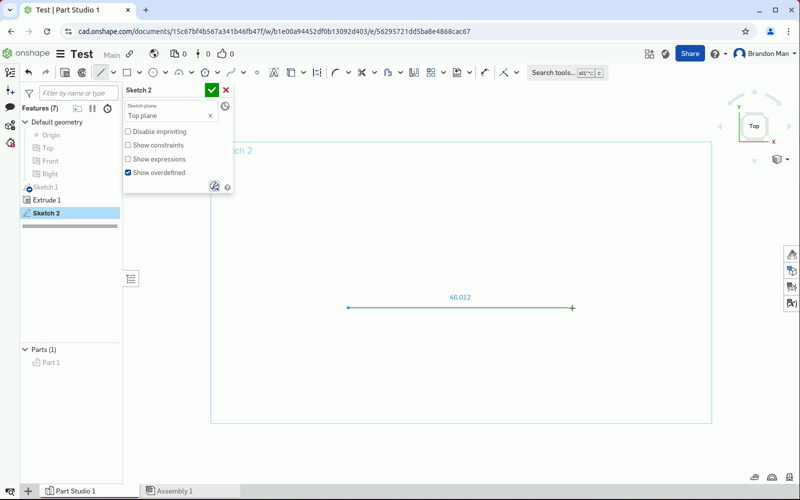
click(572, 307)
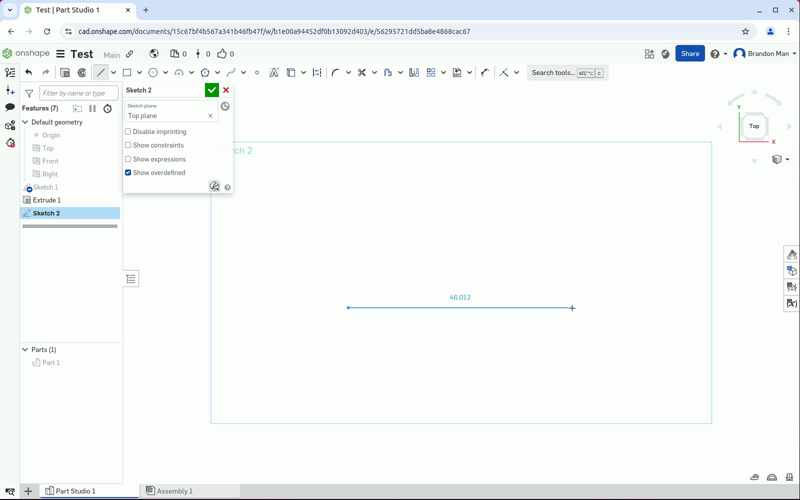
key_up(shift)
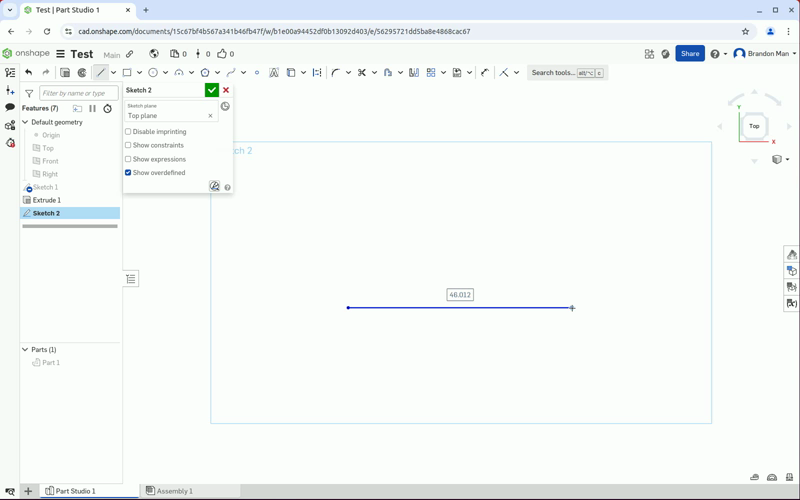
key_down(shift)
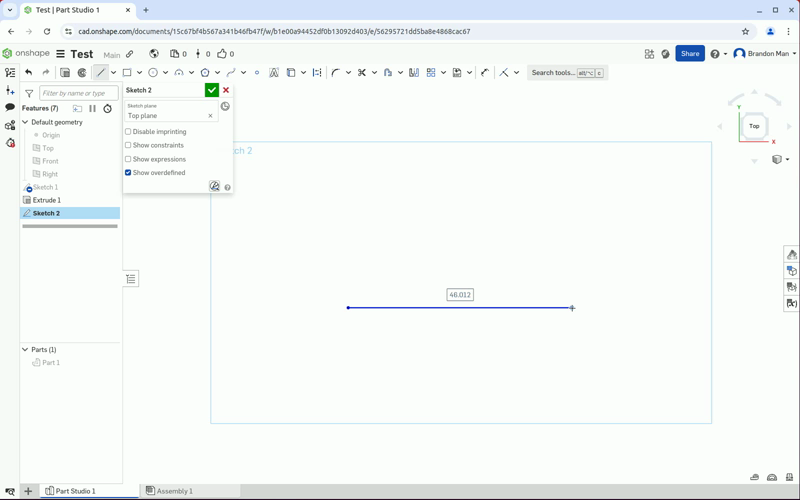
mouse_move(572, 236)
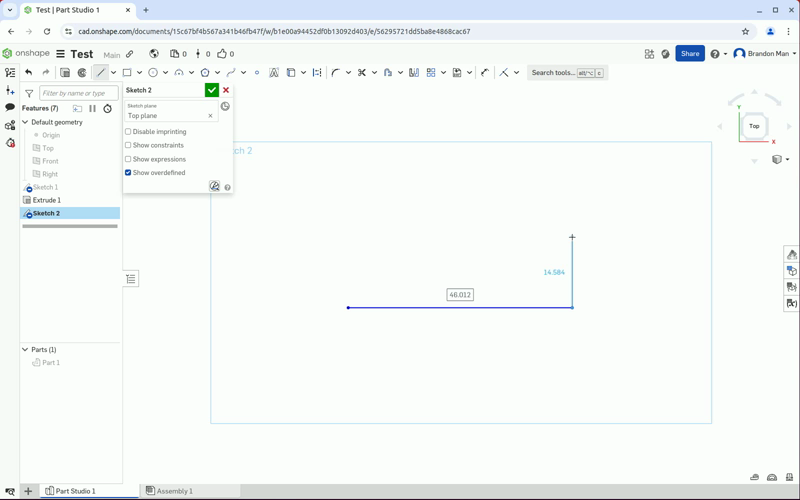
click(572, 236)
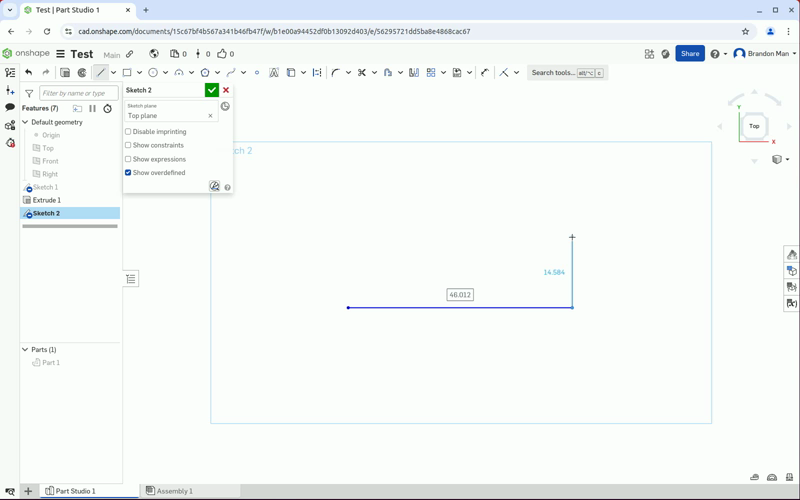
key_up(shift)
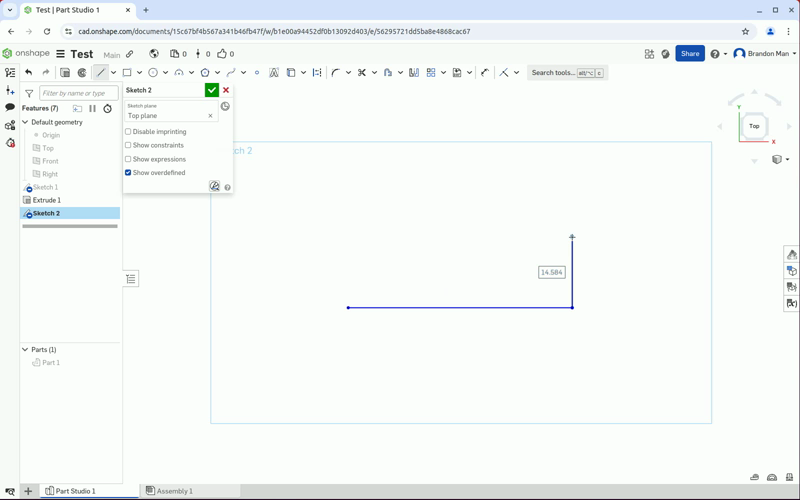
key_down(shift)
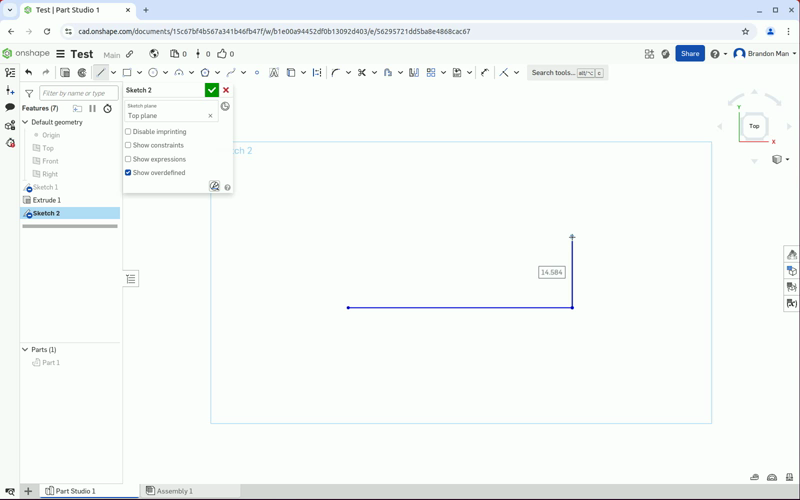
mouse_move(348, 236)
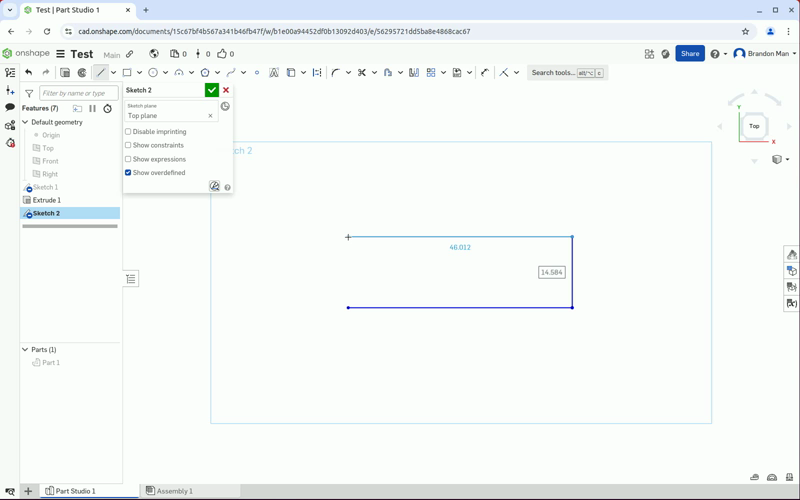
click(348, 236)
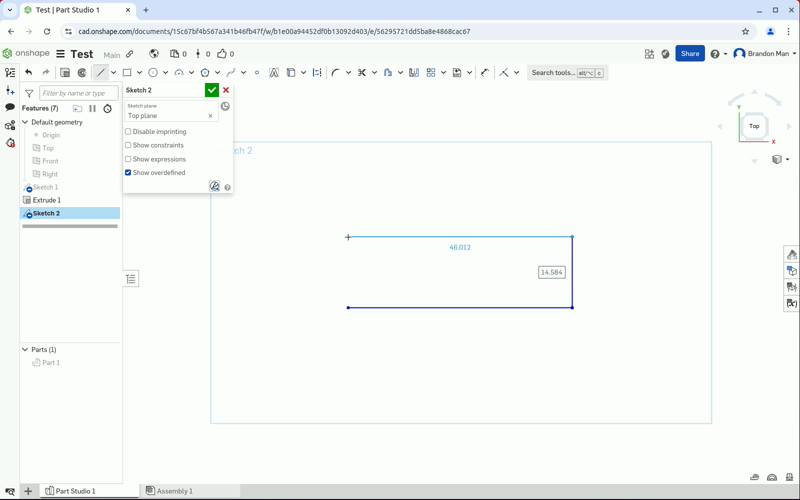
key_up(shift)
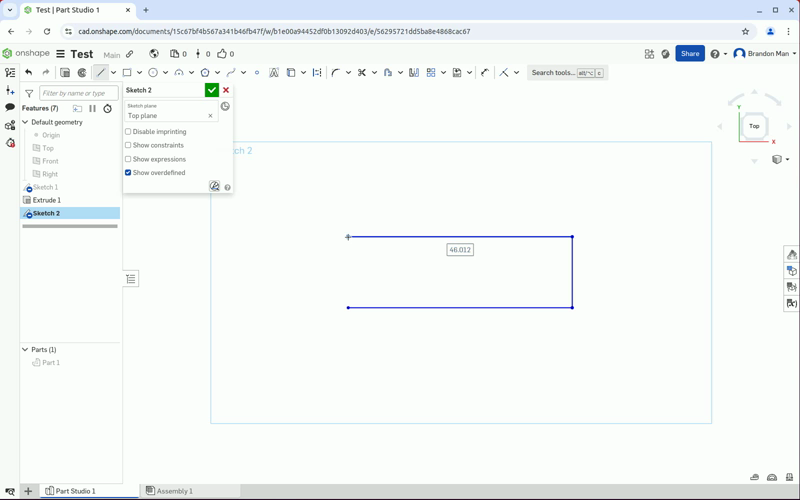
key_down(shift)
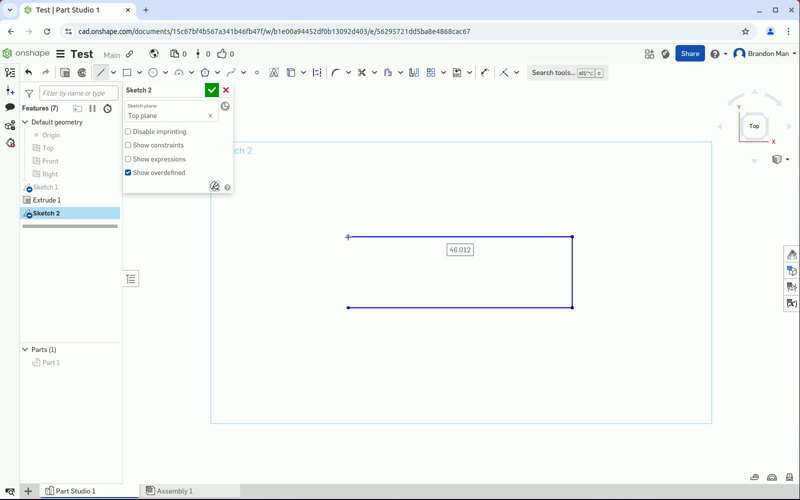
mouse_move(348, 307)
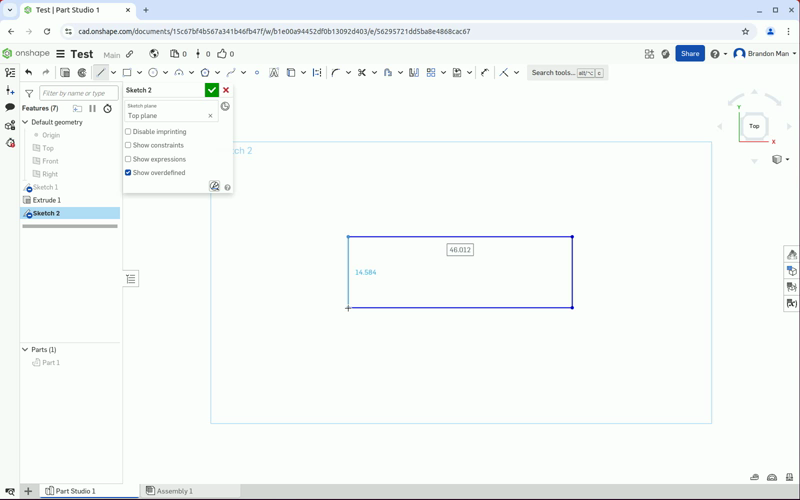
key_up(shift)
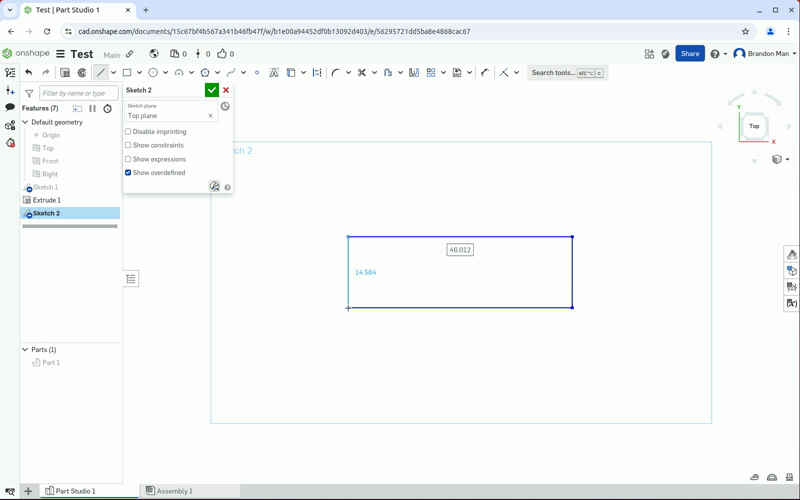
click(348, 307)
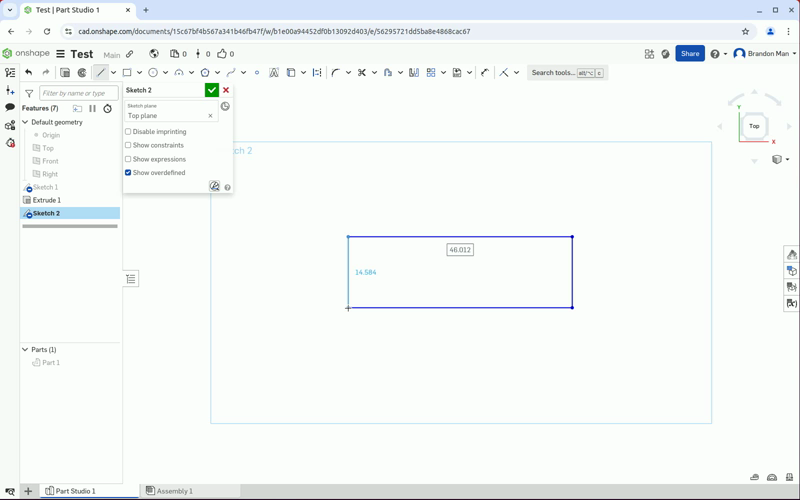
key(esc)
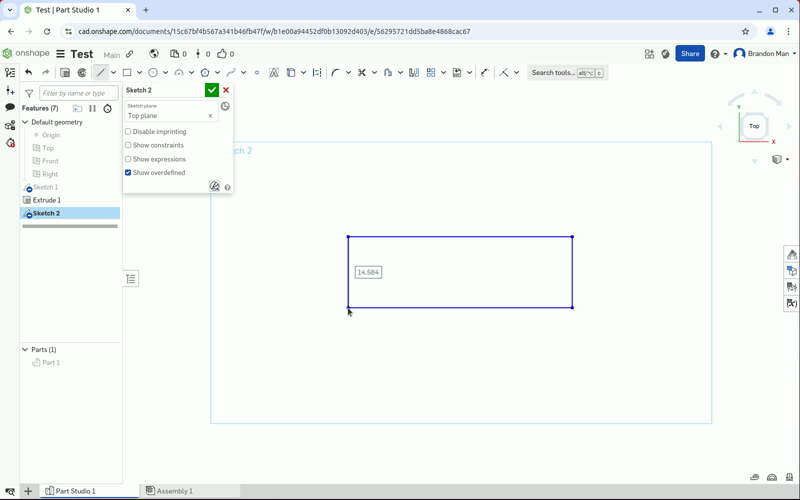
mouse_move(498, 255)
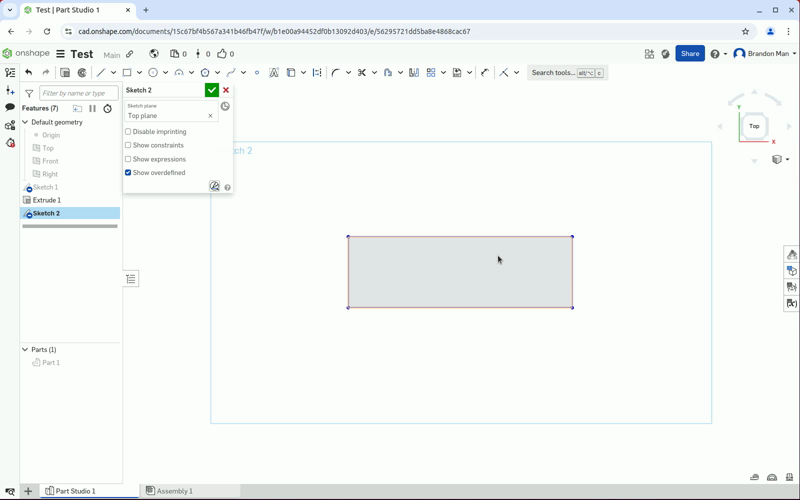
click(498, 255)
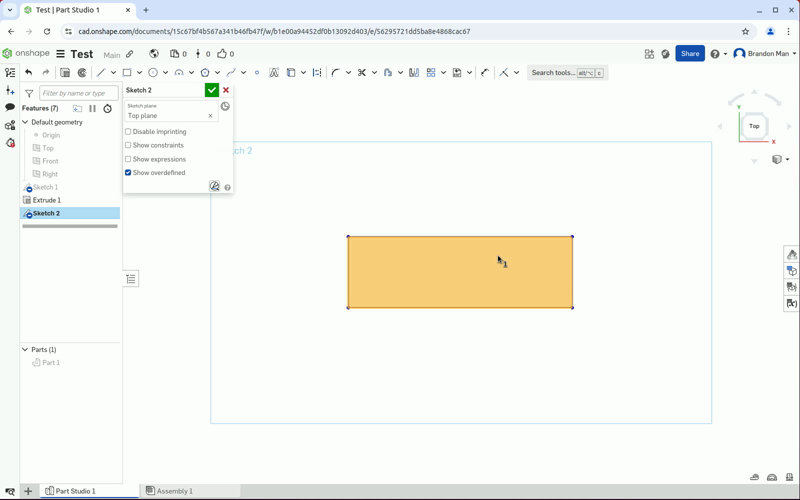
mouse_move(73, 352)
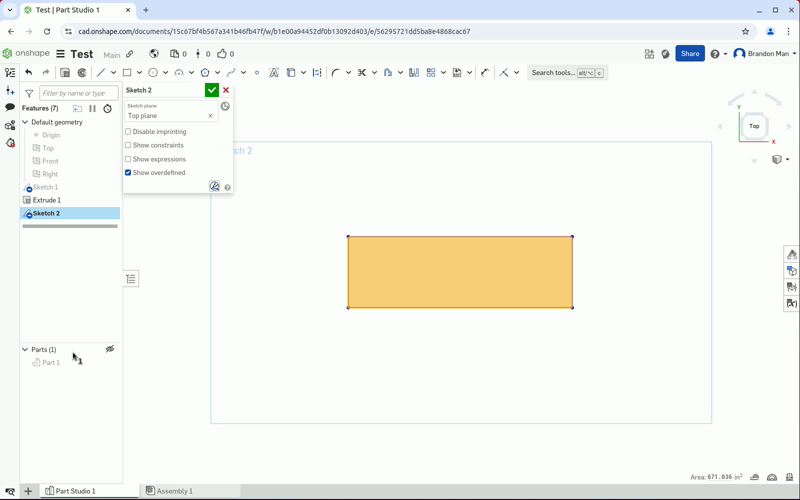
key(shift+y)
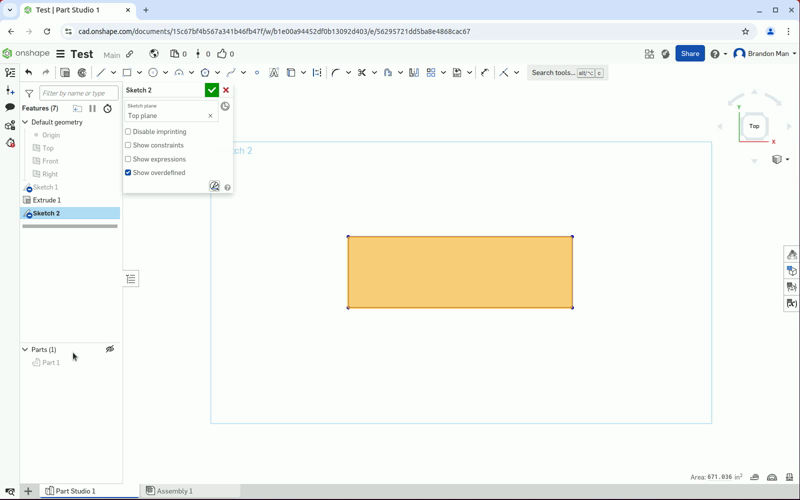
key(shift+e)
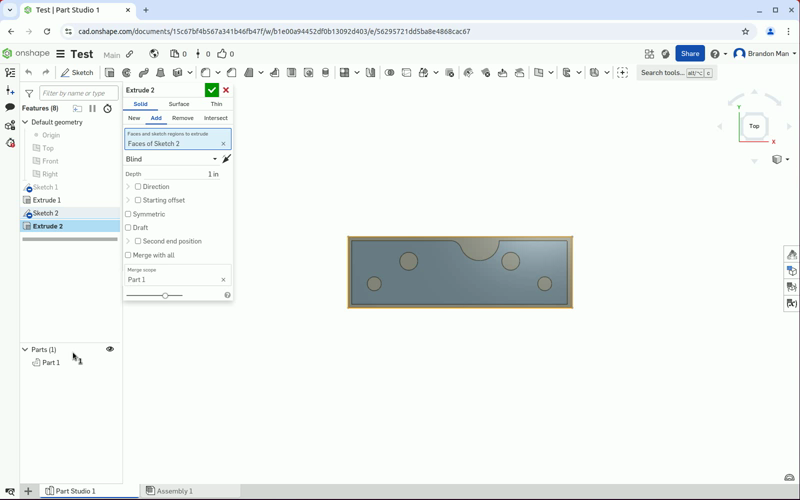
mouse_move(143, 106)
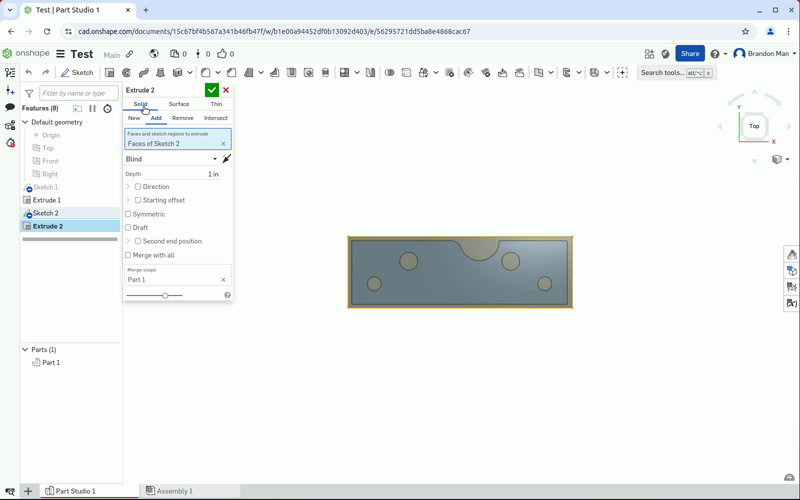
click(143, 106)
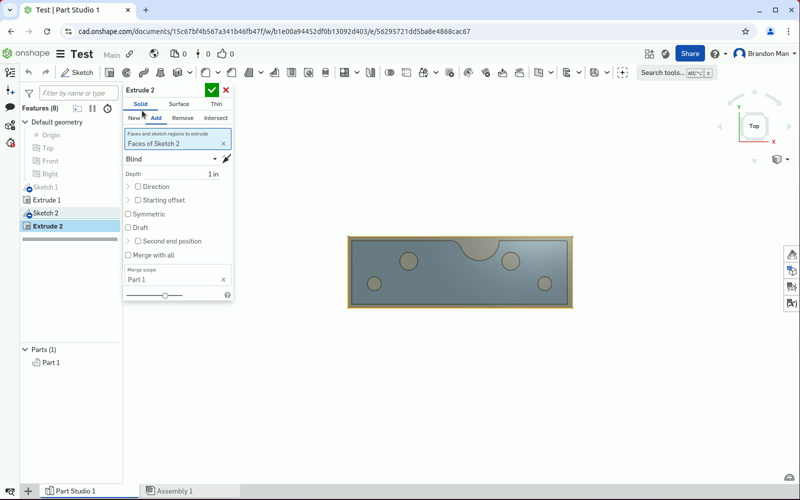
mouse_move(137, 120)
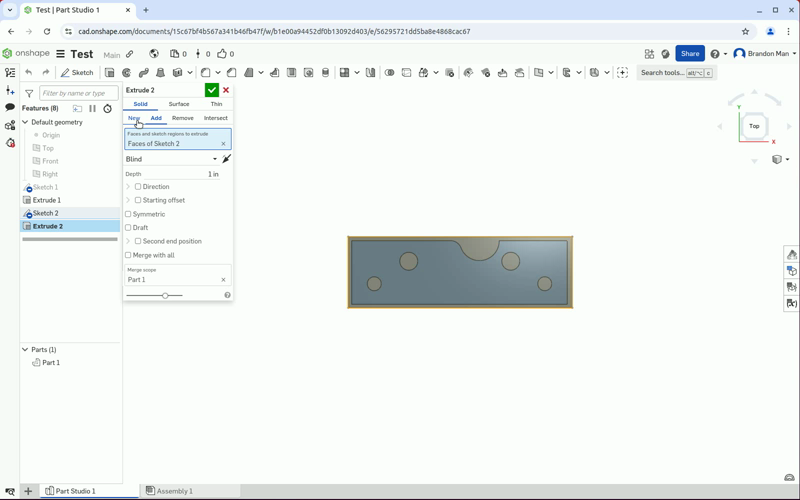
click(137, 120)
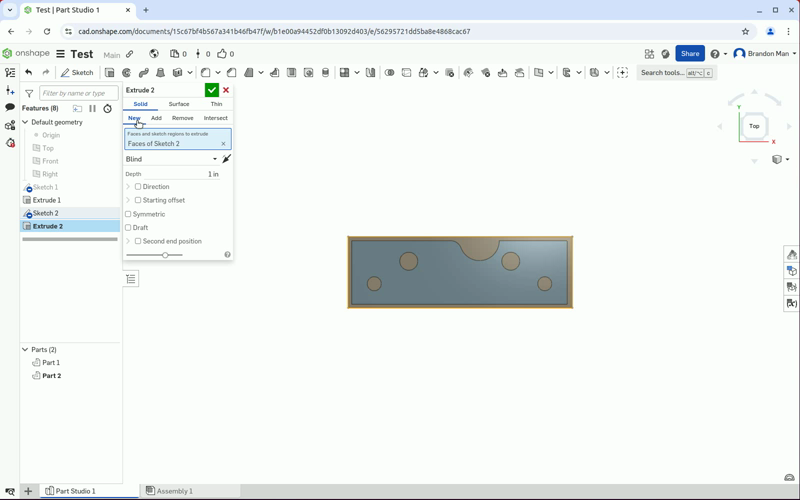
key(tab, 4)
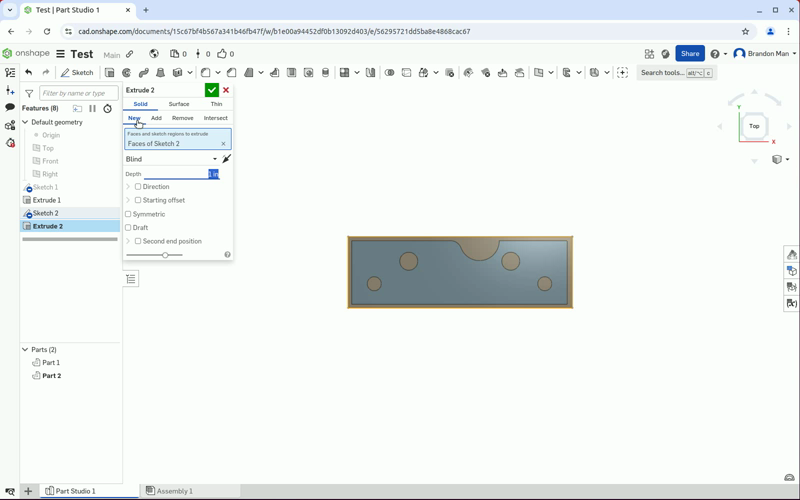
text(1.444)
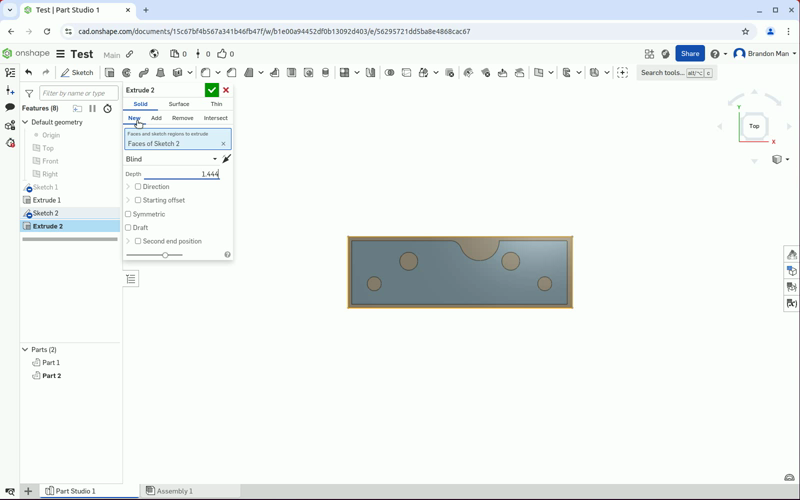
key(enter)
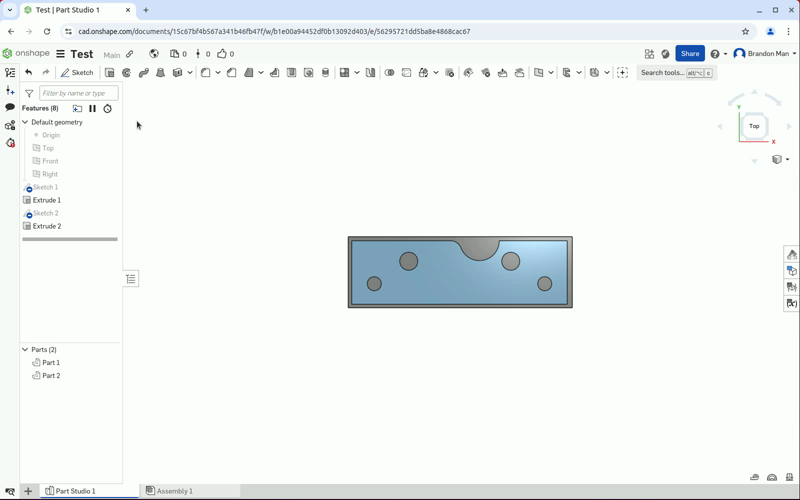
key(shift+h)
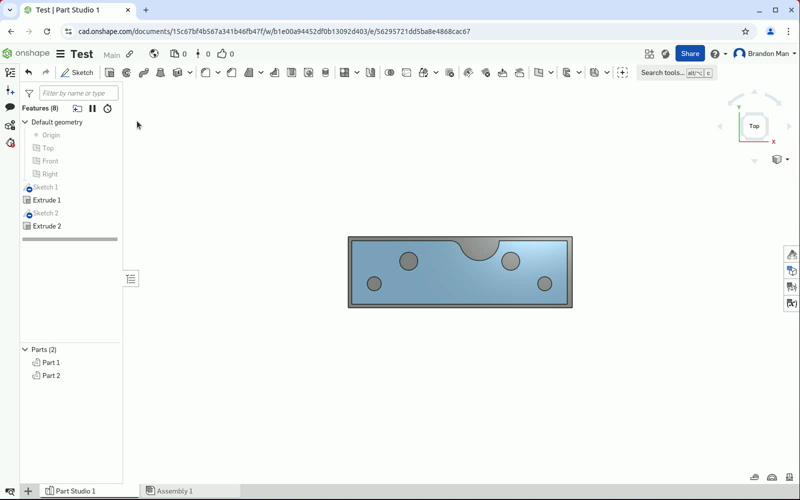
key(shift+h)
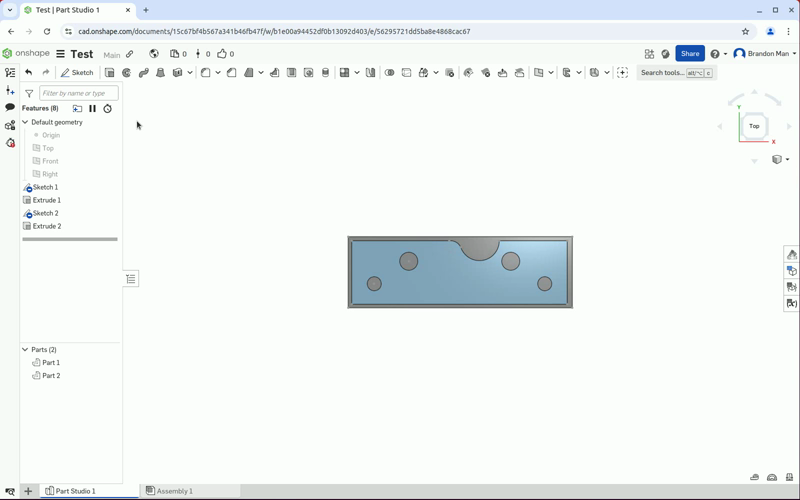
key(shift+7)
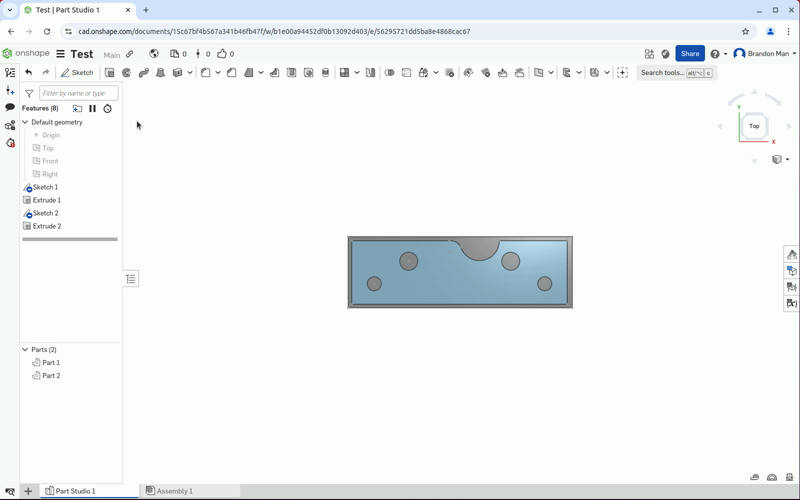
key(up, 3)
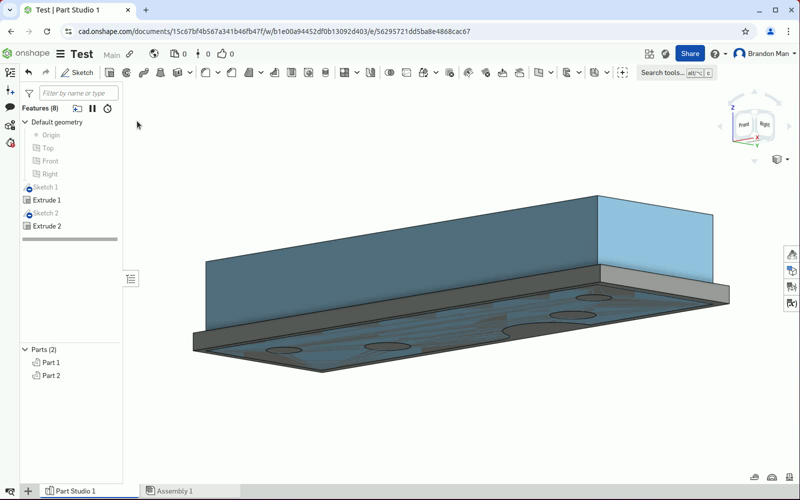
key(left, 3)
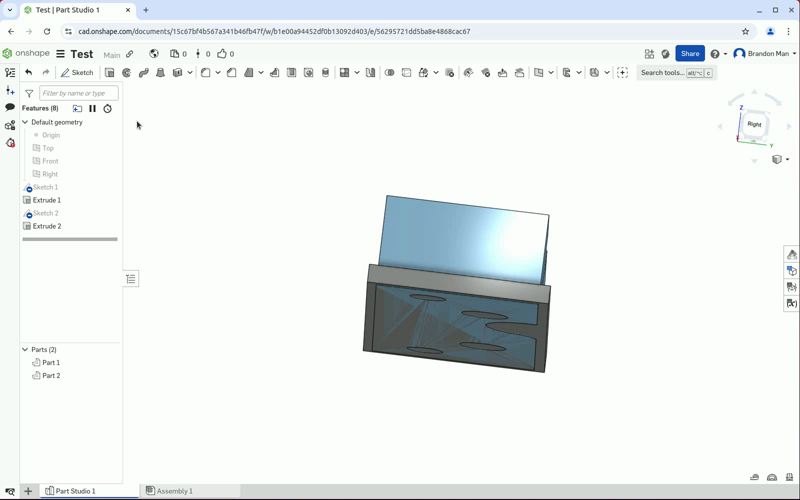
key(right, 3)
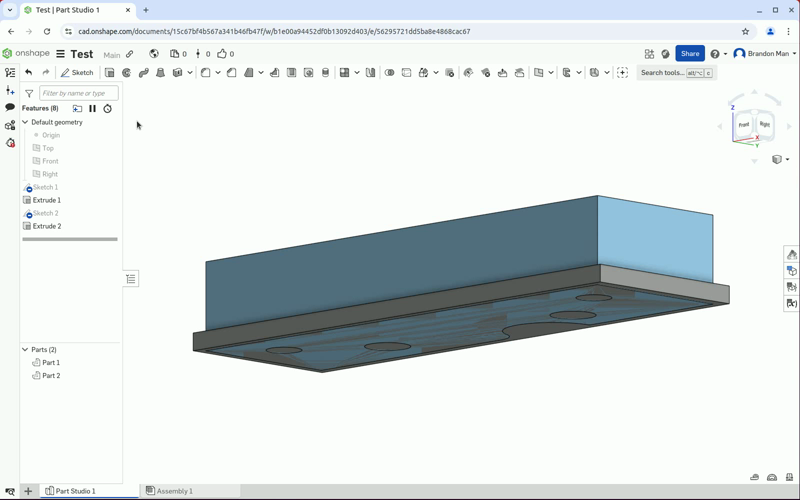
key(down, 3)
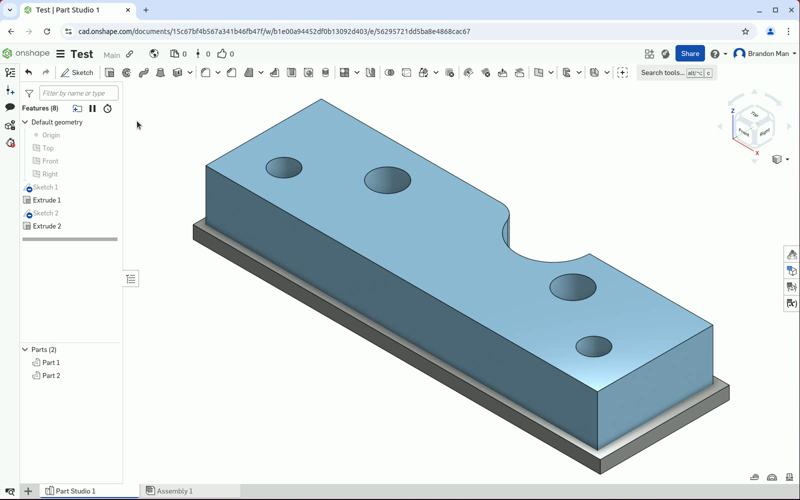
mouse_move(73, 189)
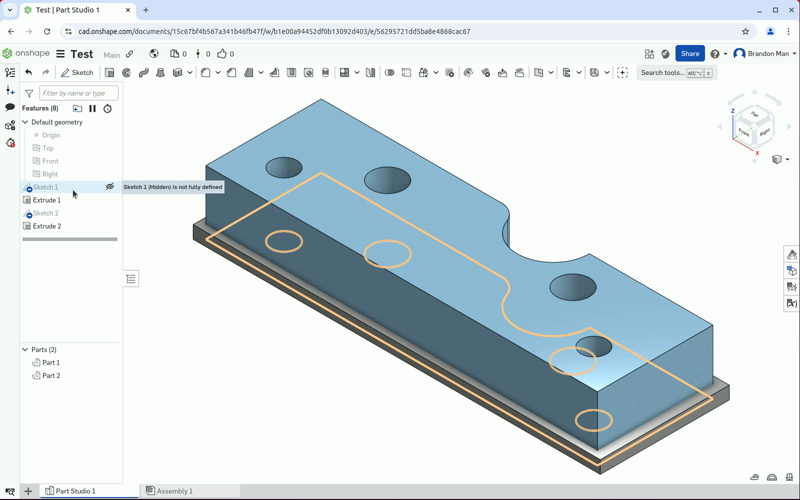
click(73, 189)